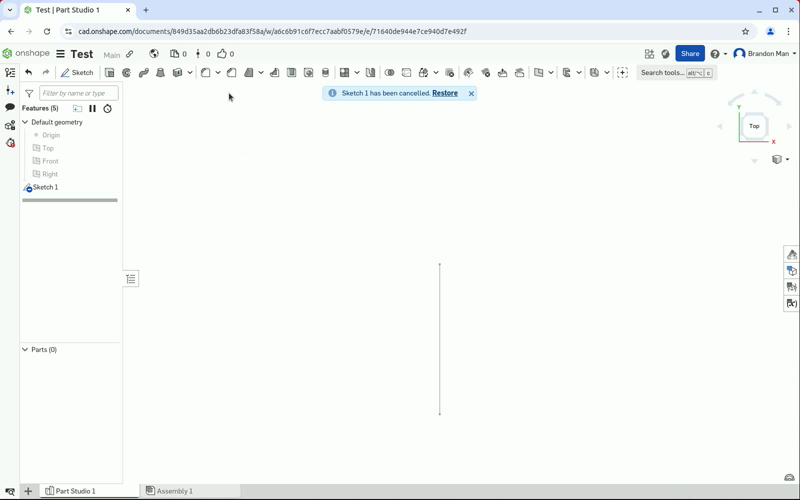
key(shift+h)
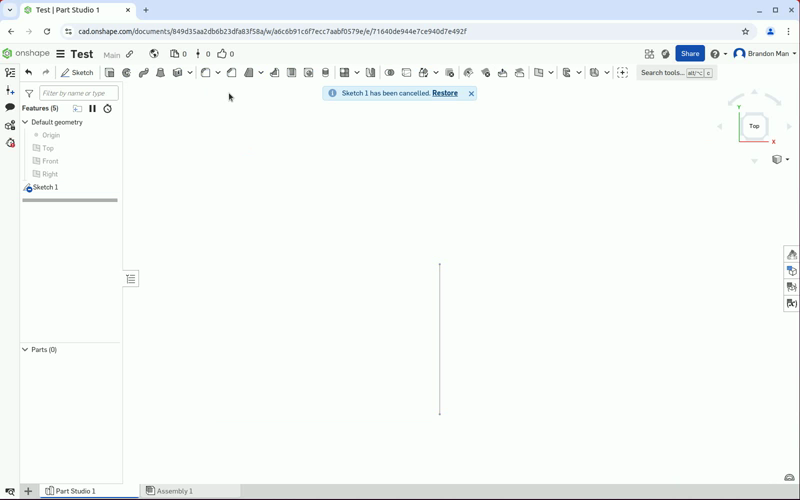
key(shift+s)
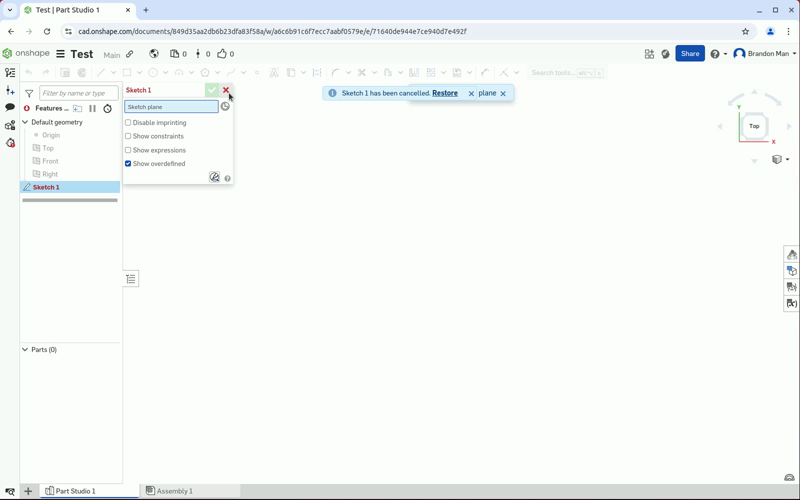
mouse_move(73, 150)
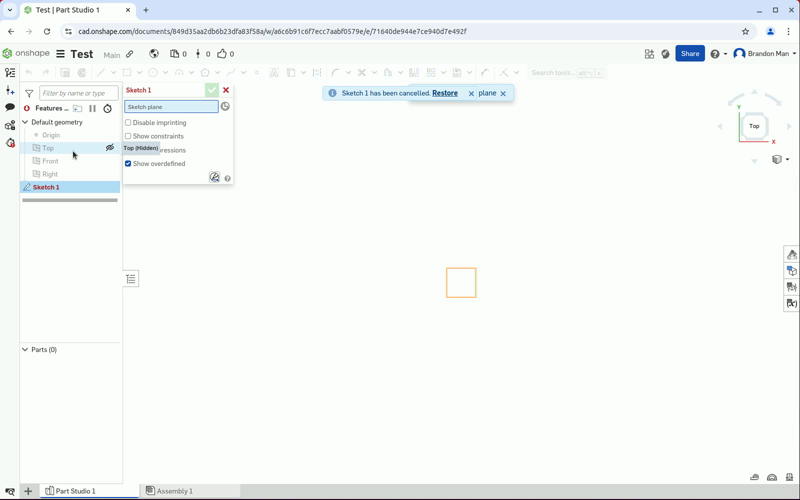
click(73, 150)
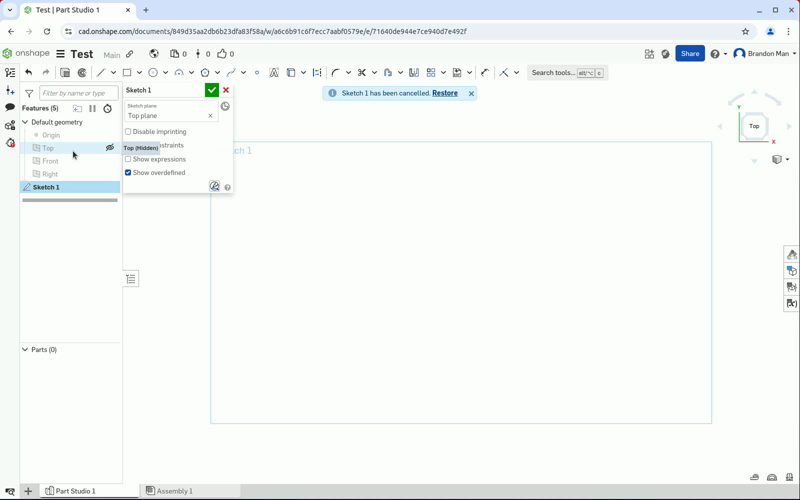
mouse_move(73, 352)
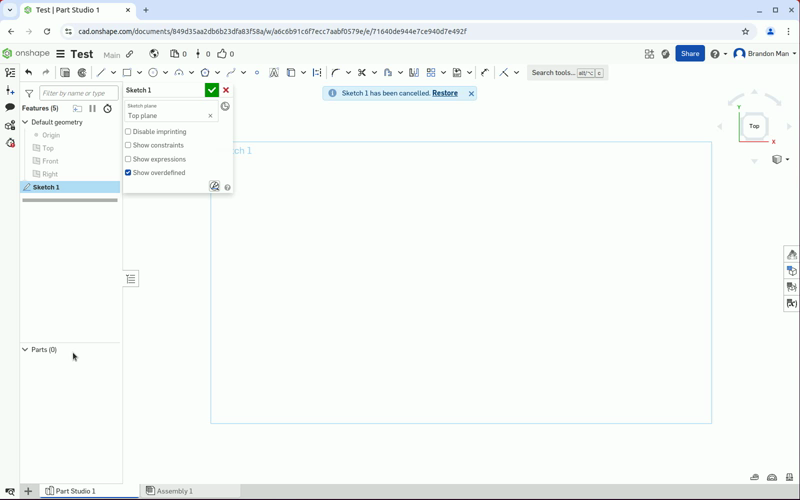
key(y)
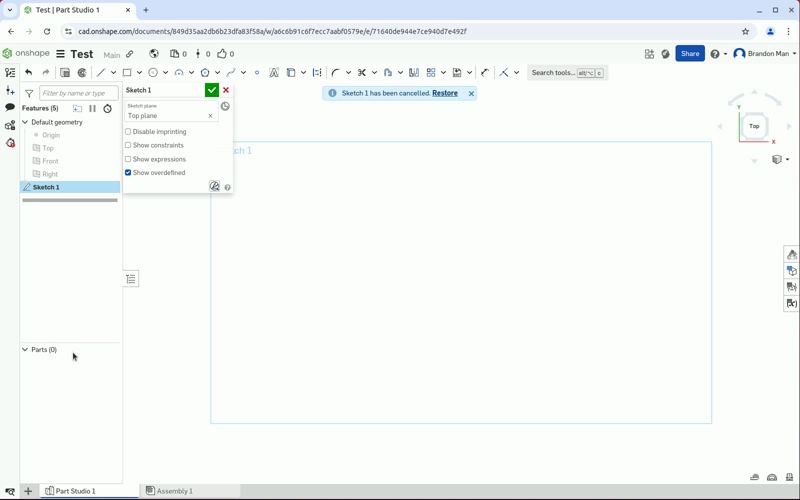
key(l)
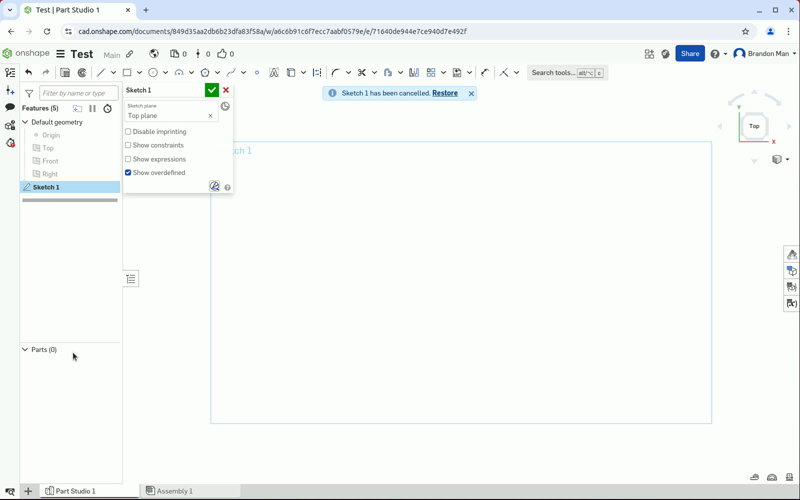
key_down(shift)
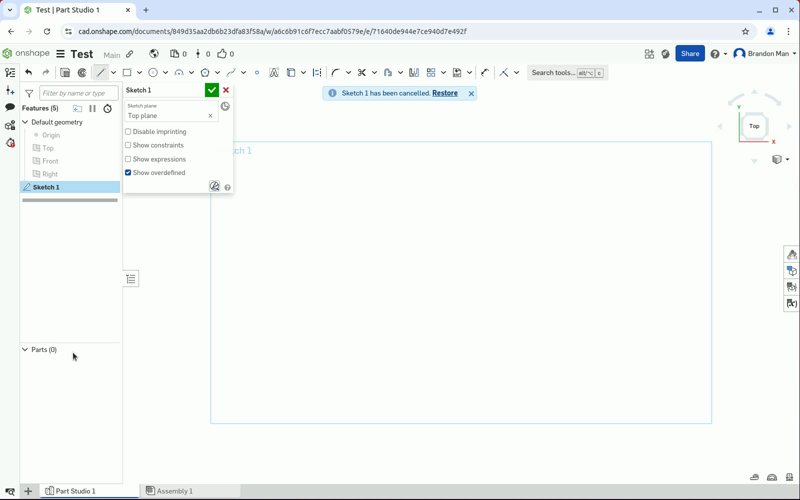
mouse_move(460, 395)
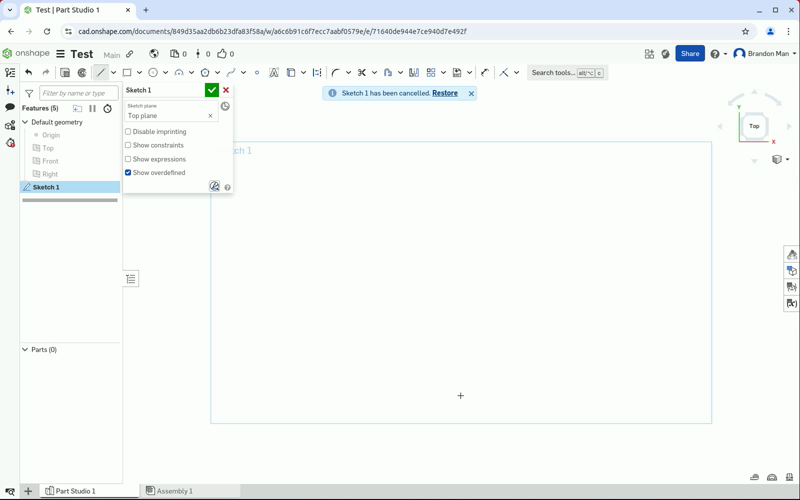
click(460, 395)
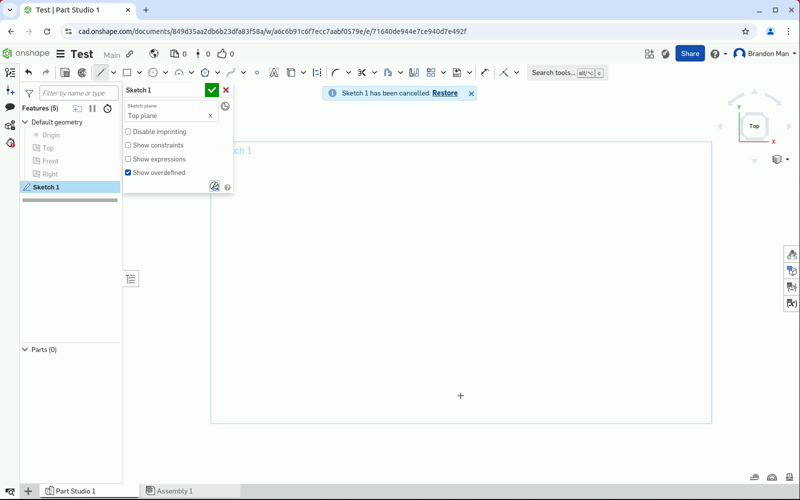
key_up(shift)
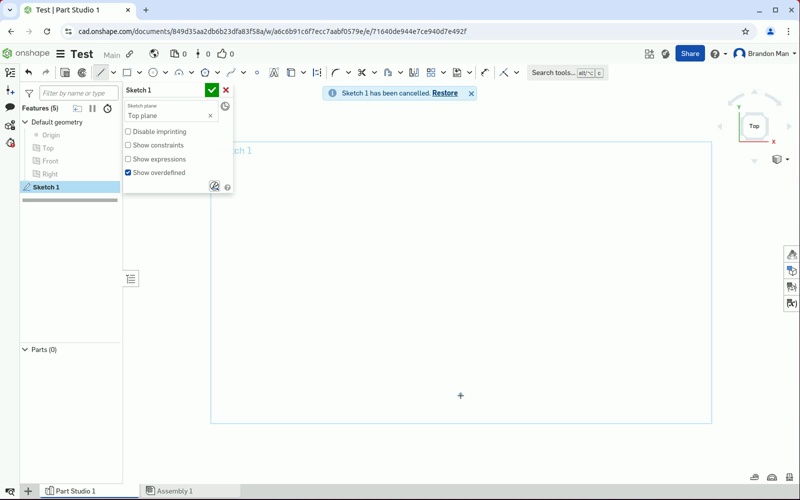
key_down(shift)
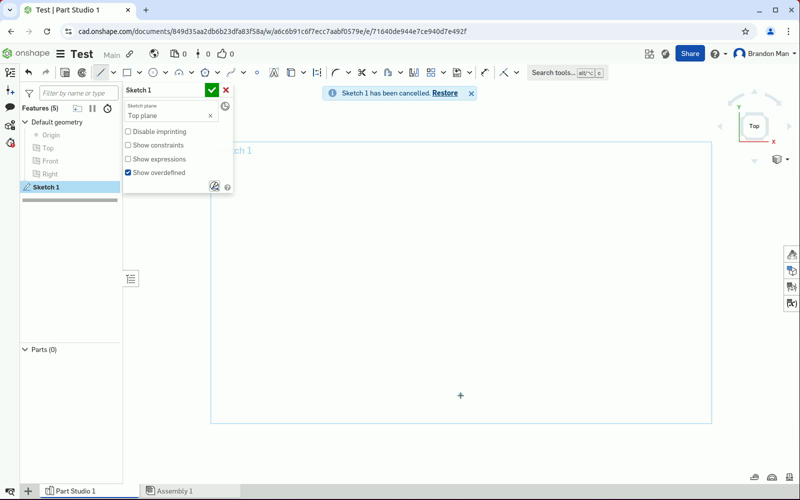
mouse_move(573, 395)
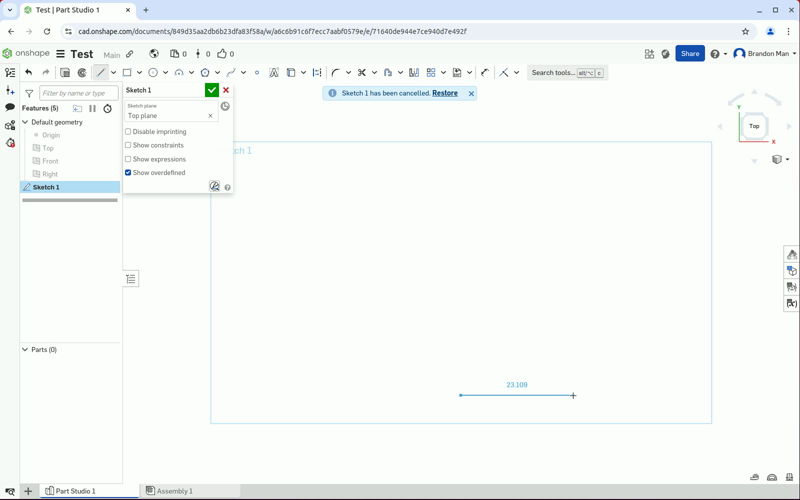
click(573, 395)
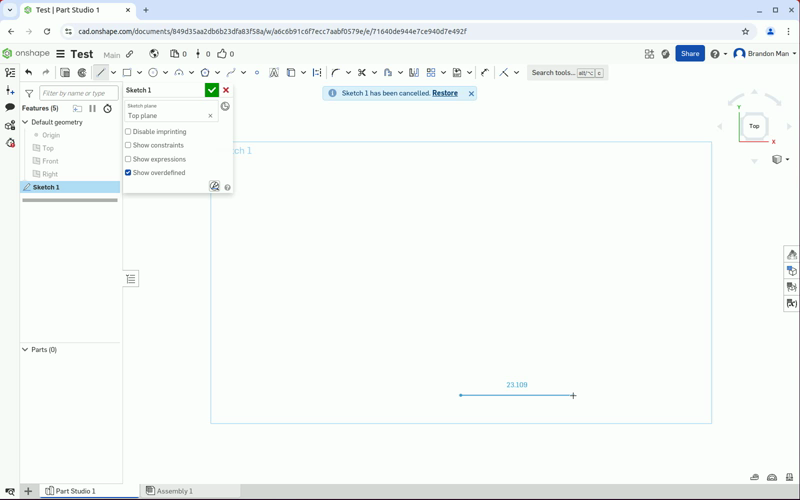
key_up(shift)
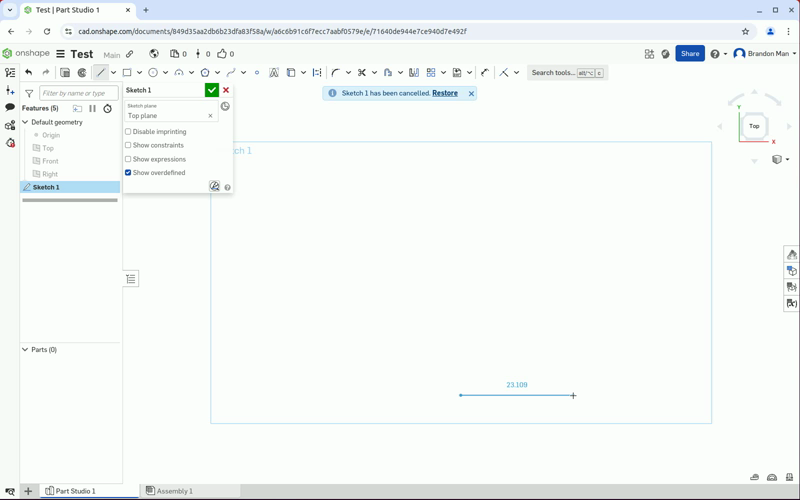
key_down(shift)
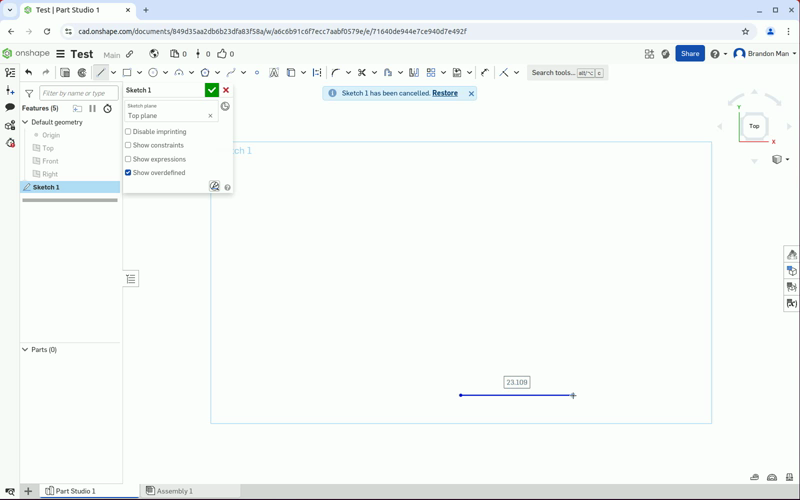
mouse_move(573, 282)
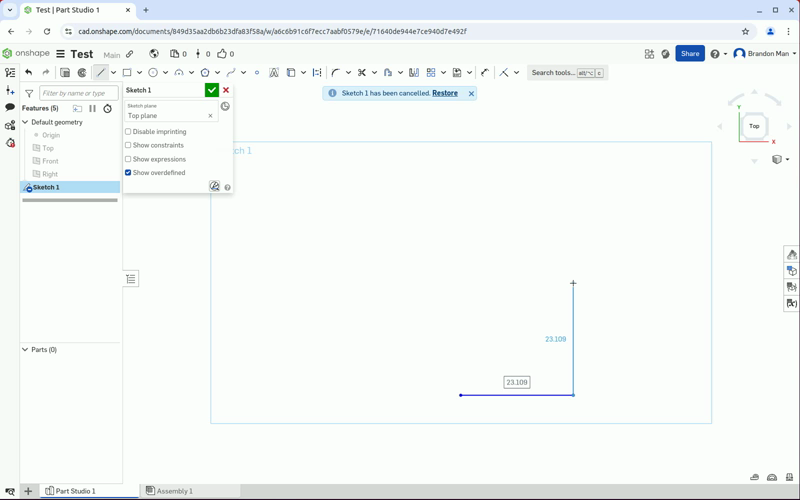
click(573, 282)
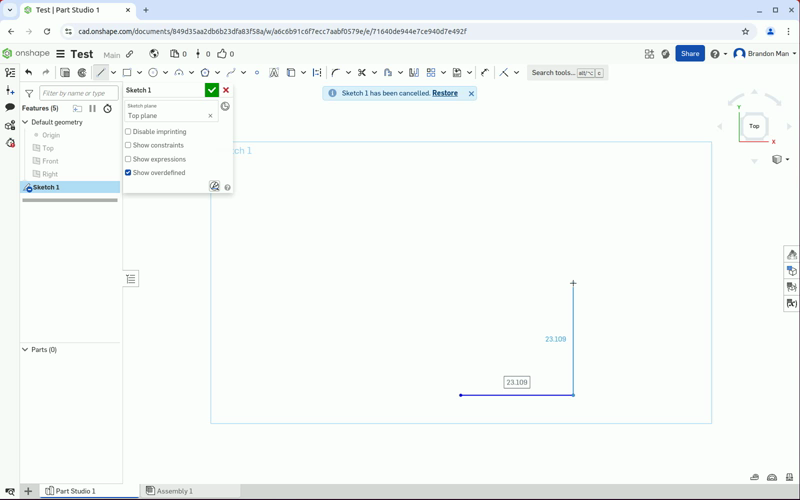
key_up(shift)
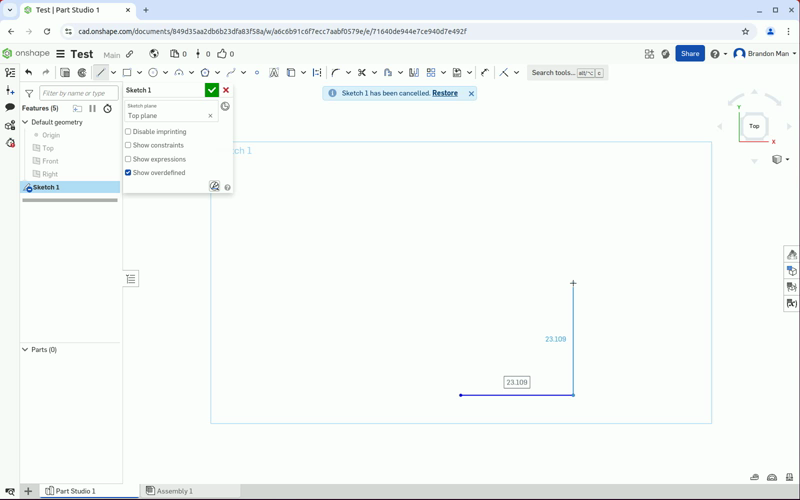
key_down(shift)
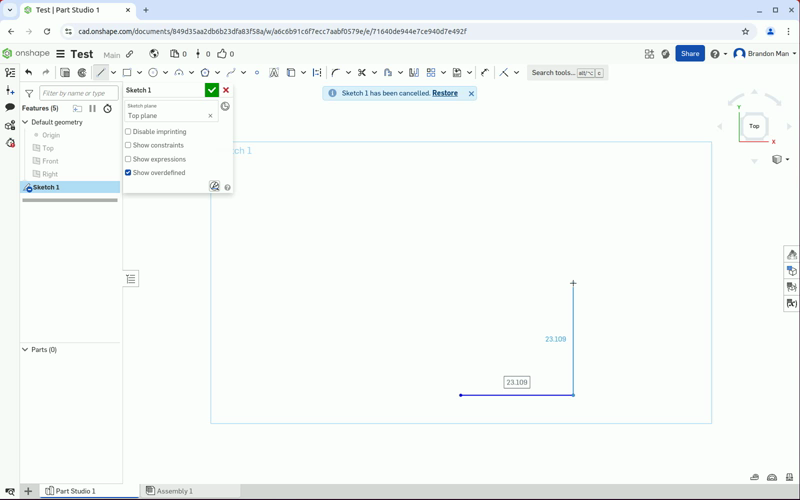
mouse_move(460, 282)
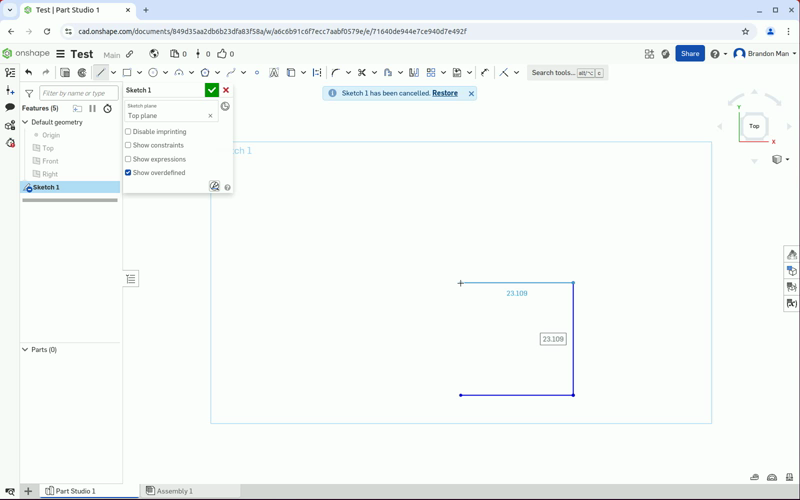
click(460, 282)
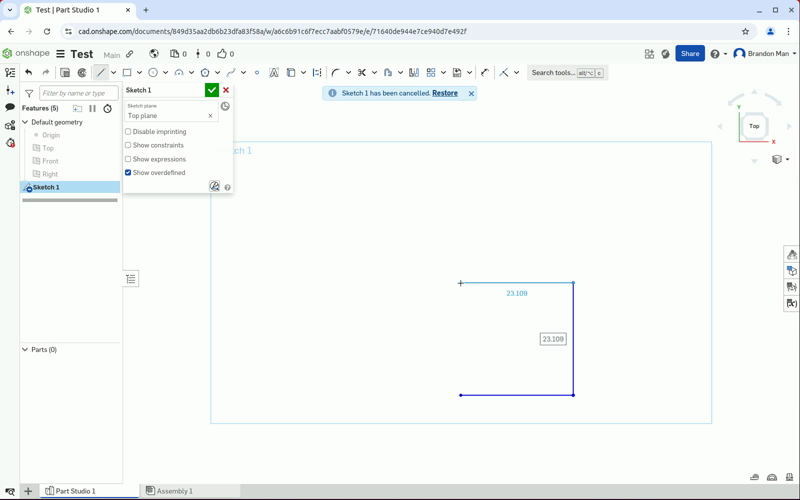
key_up(shift)
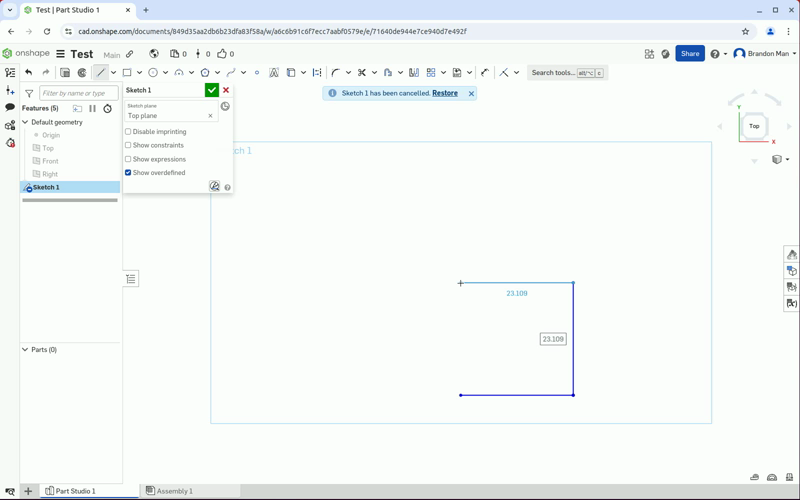
key_down(shift)
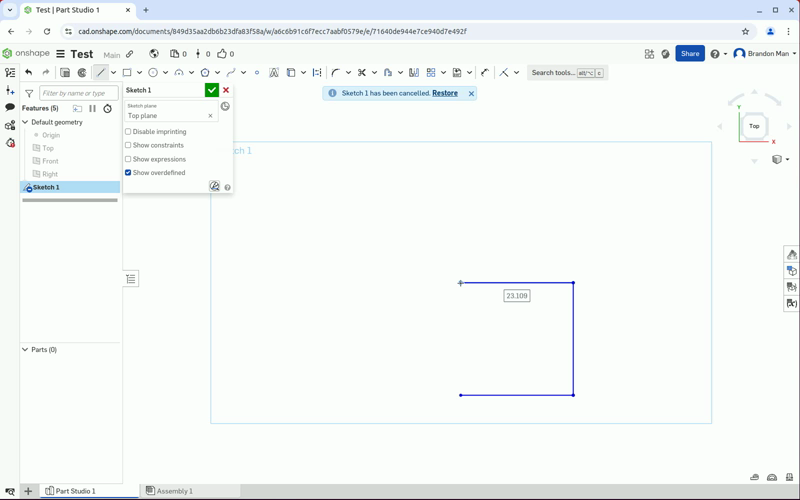
mouse_move(460, 395)
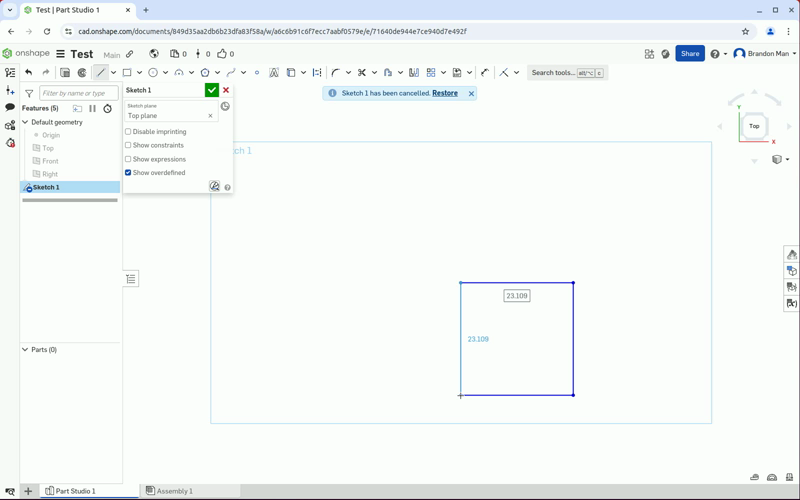
key_up(shift)
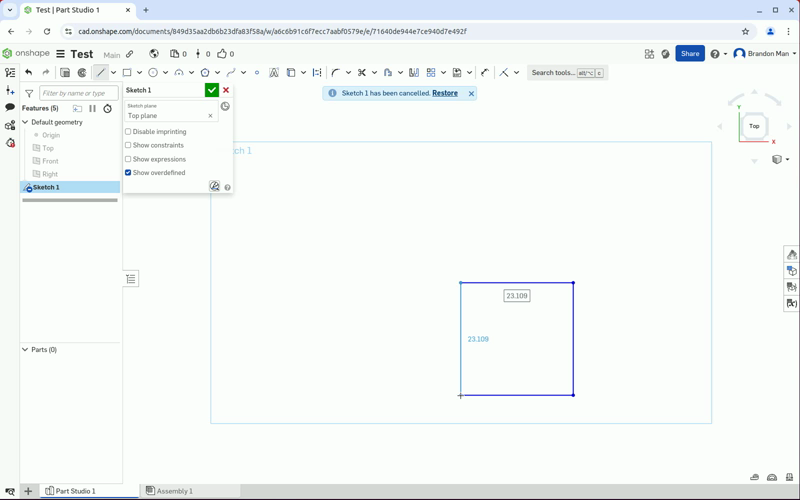
click(460, 395)
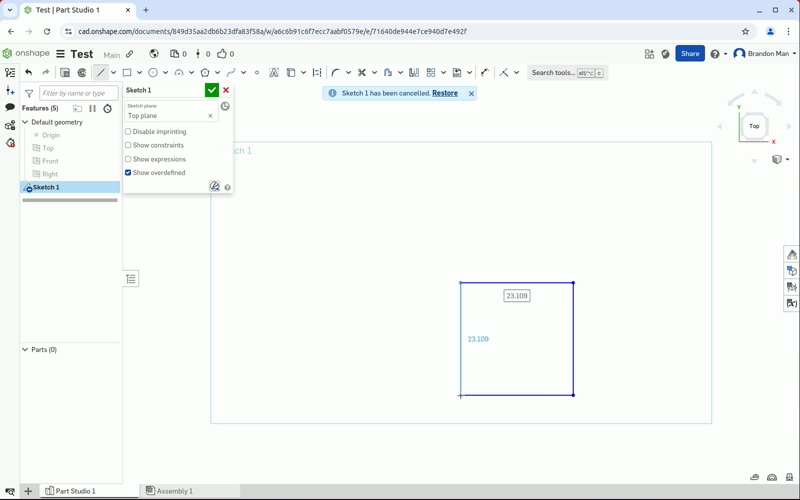
key(esc)
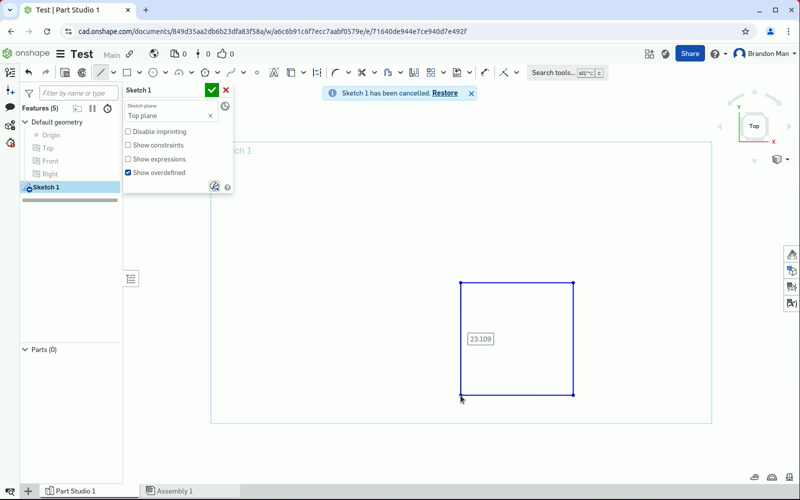
mouse_move(497, 305)
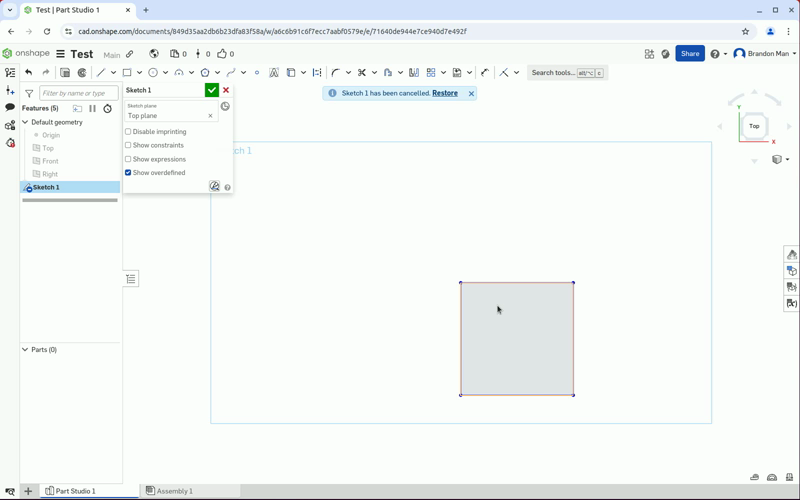
click(497, 305)
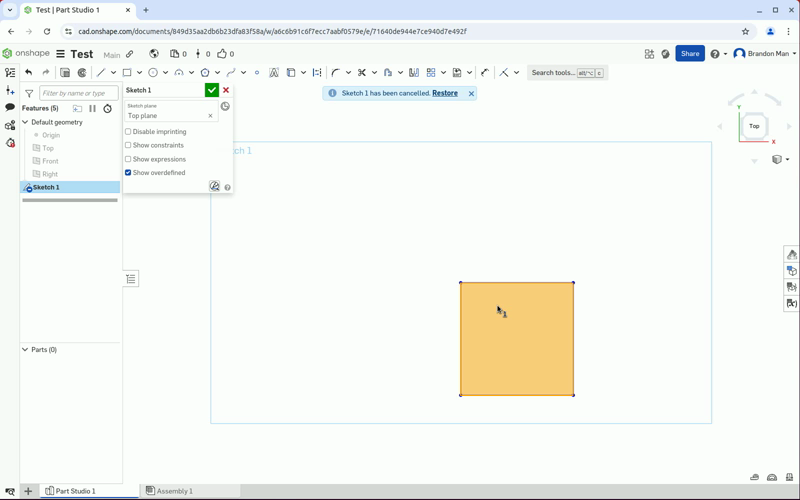
mouse_move(73, 352)
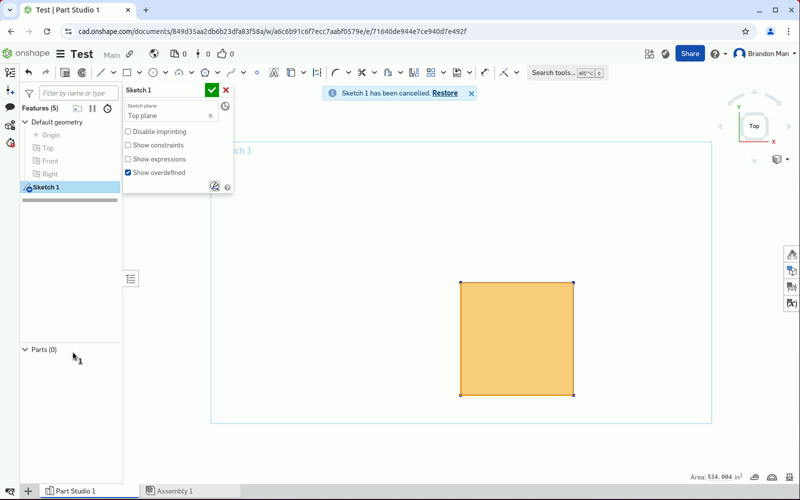
key(shift+y)
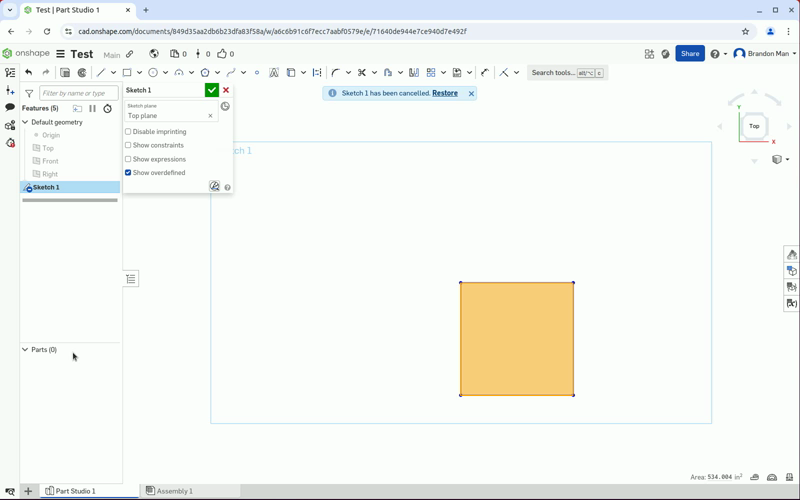
key(shift+e)
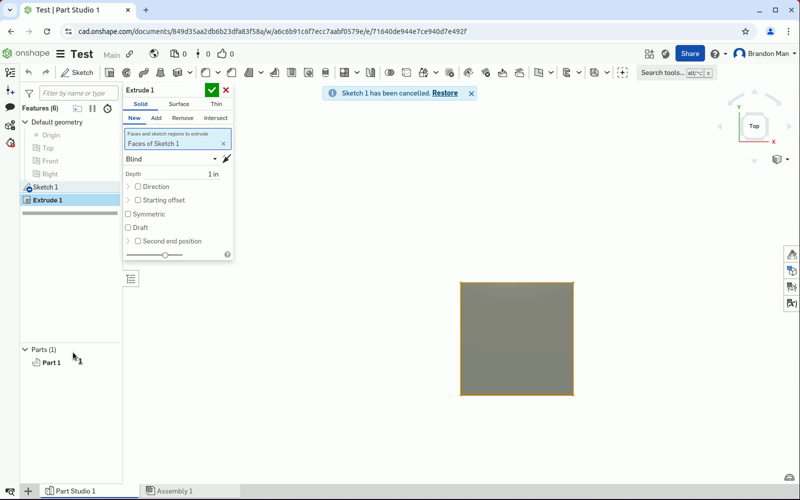
mouse_move(143, 106)
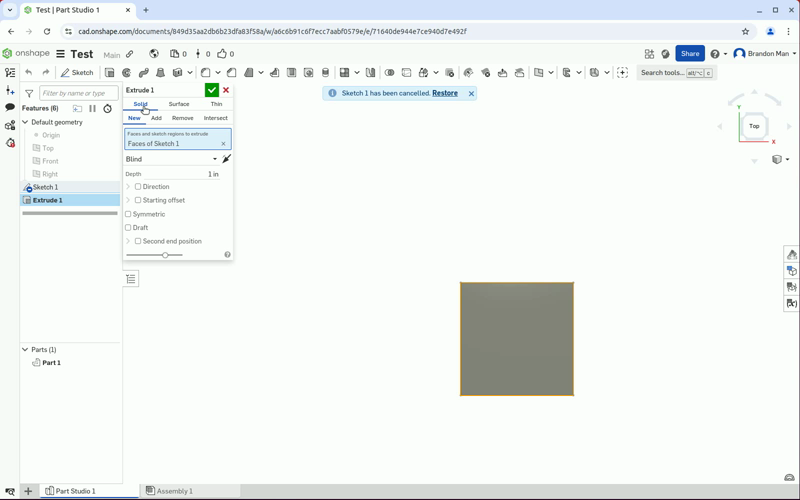
click(143, 106)
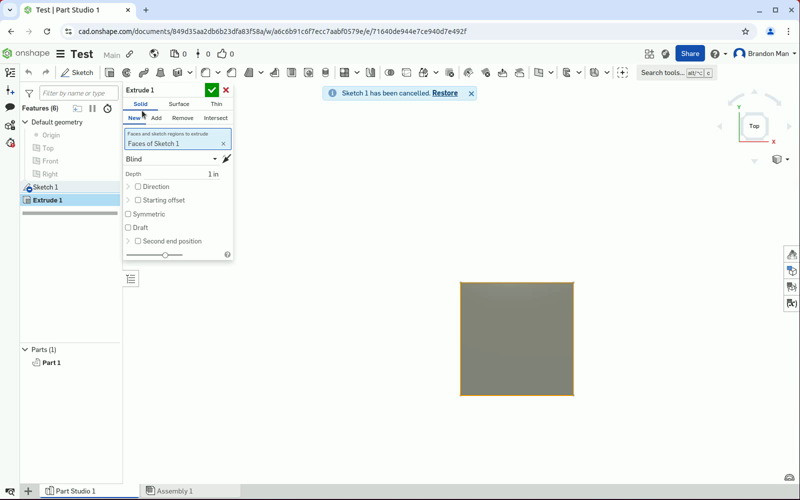
mouse_move(137, 120)
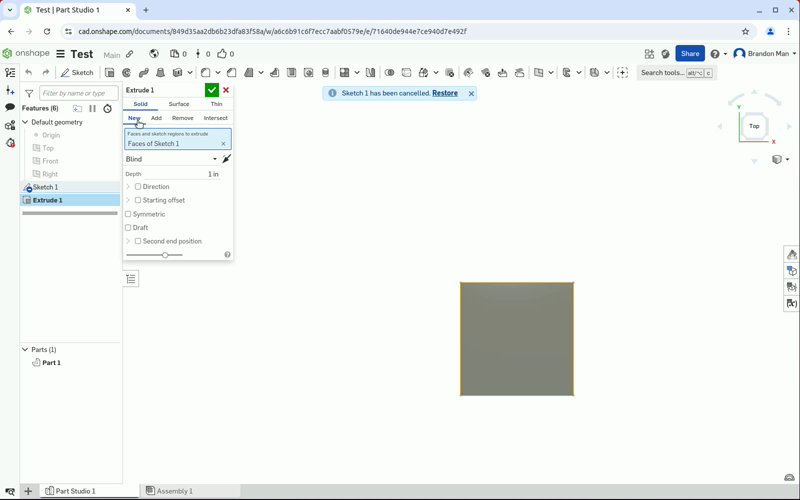
click(137, 120)
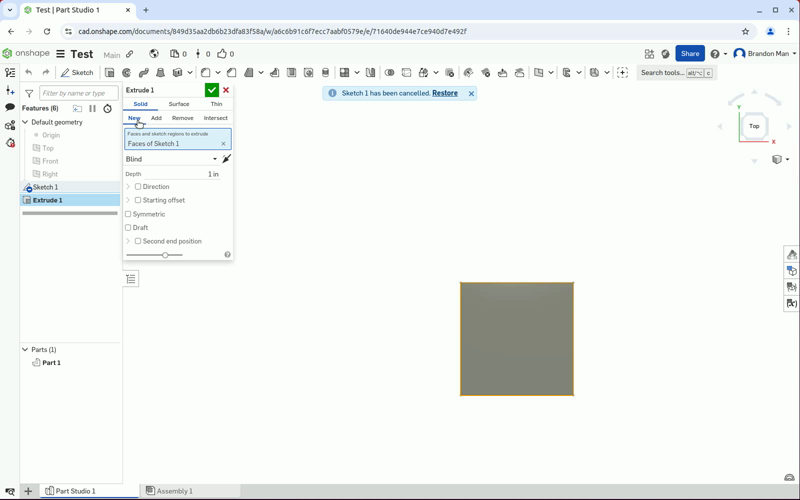
key(tab, 4)
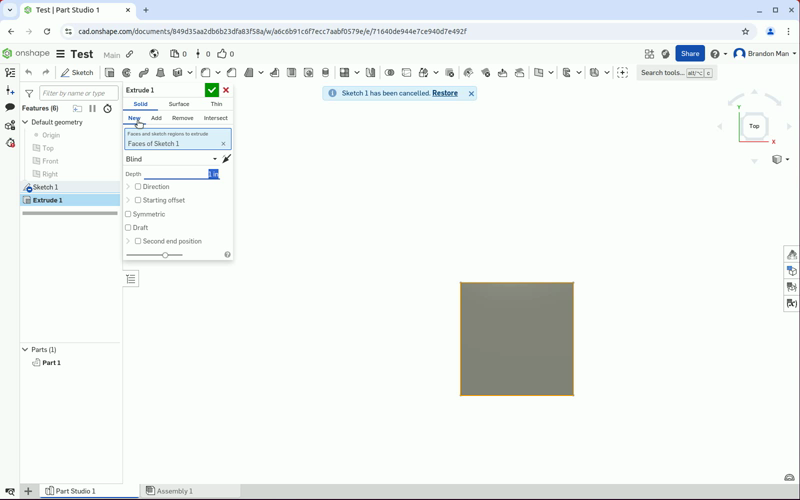
text(20.22)
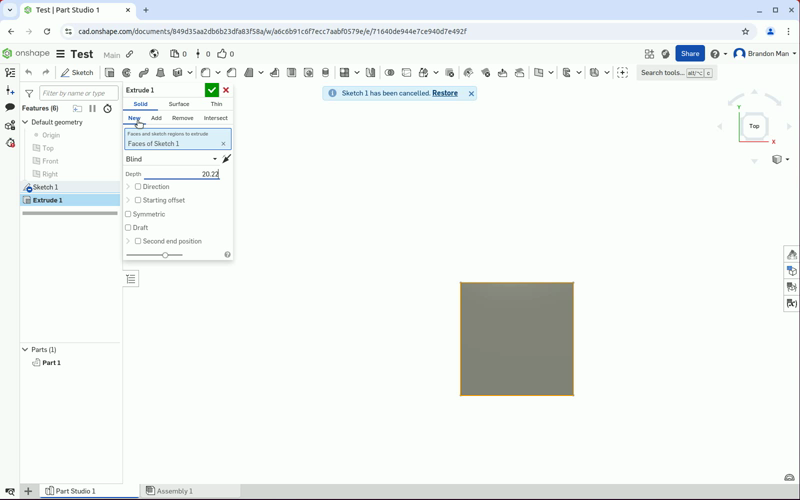
key(enter)
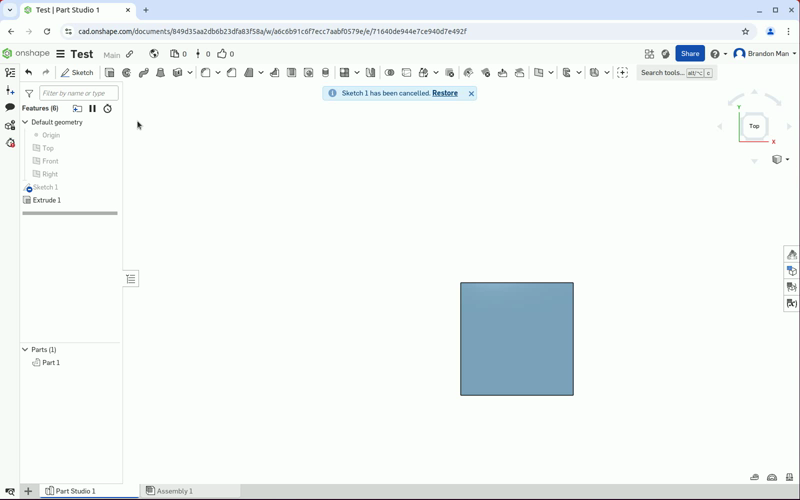
key(shift+h)
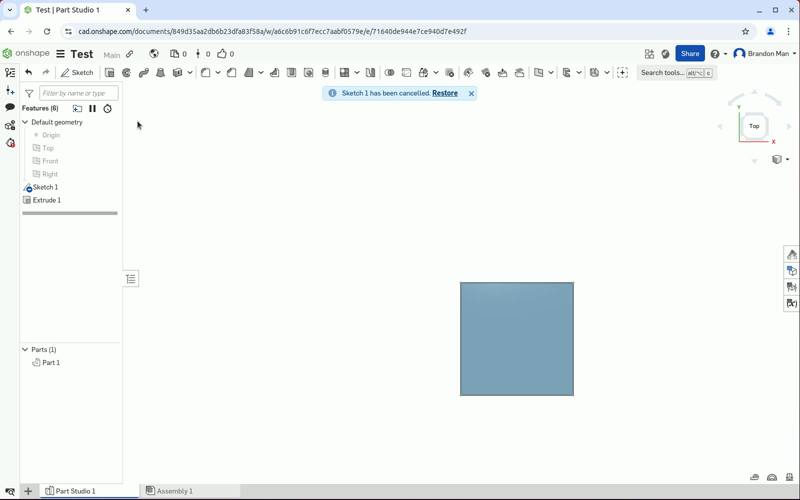
key(shift+h)
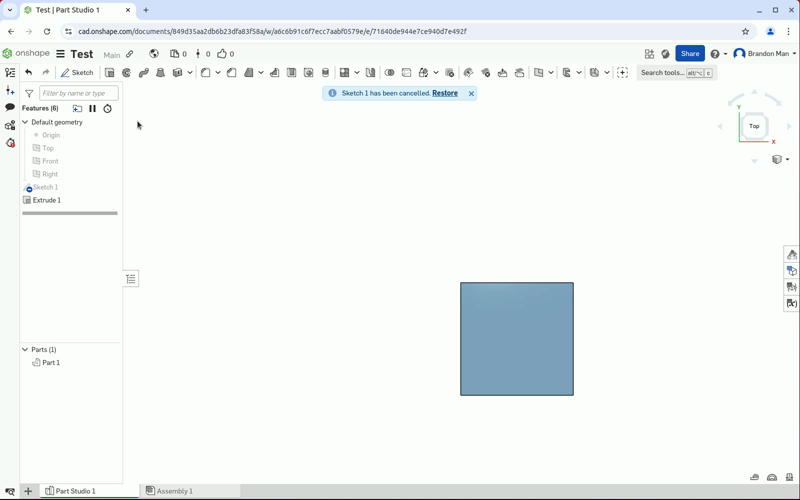
mouse_move(73, 189)
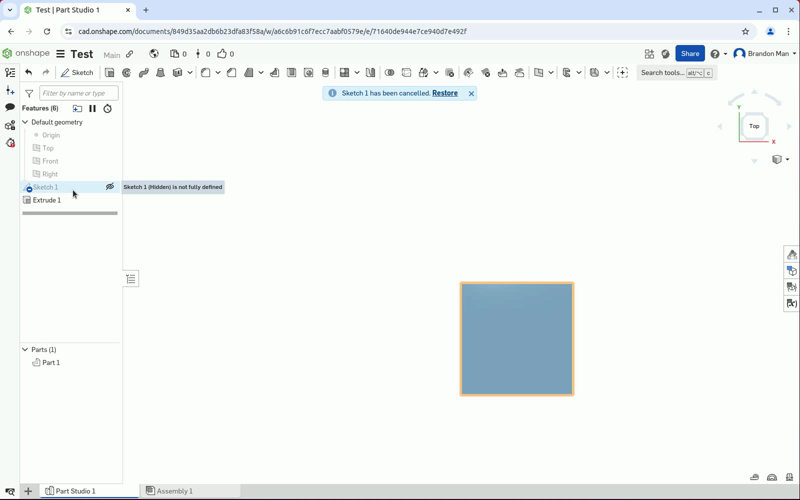
click(73, 189)
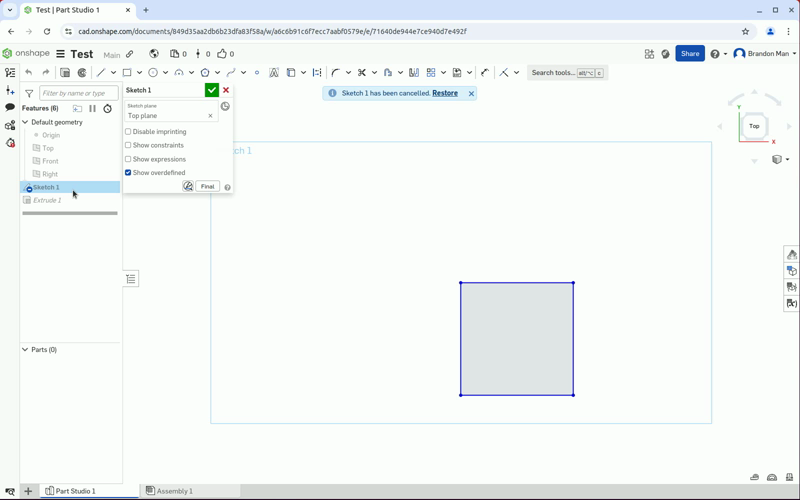
mouse_move(229, 92)
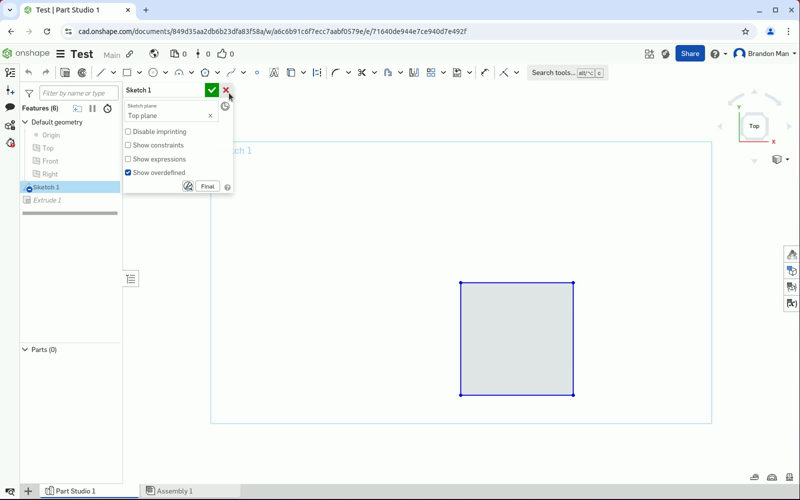
click(229, 92)
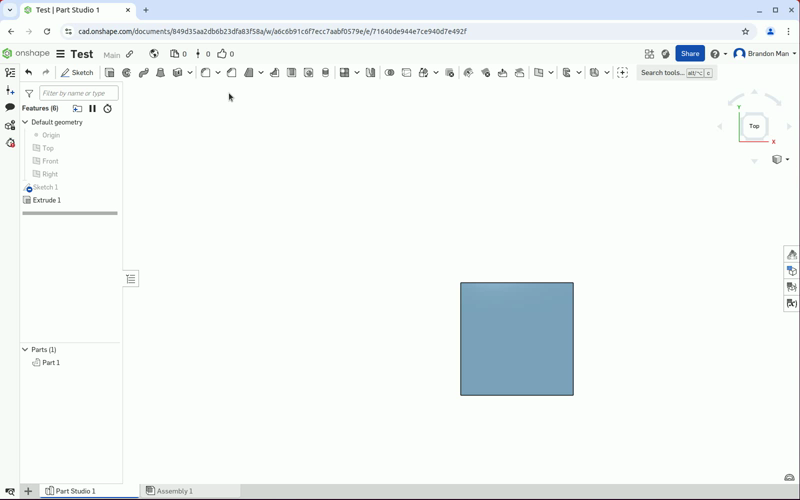
mouse_move(541, 75)
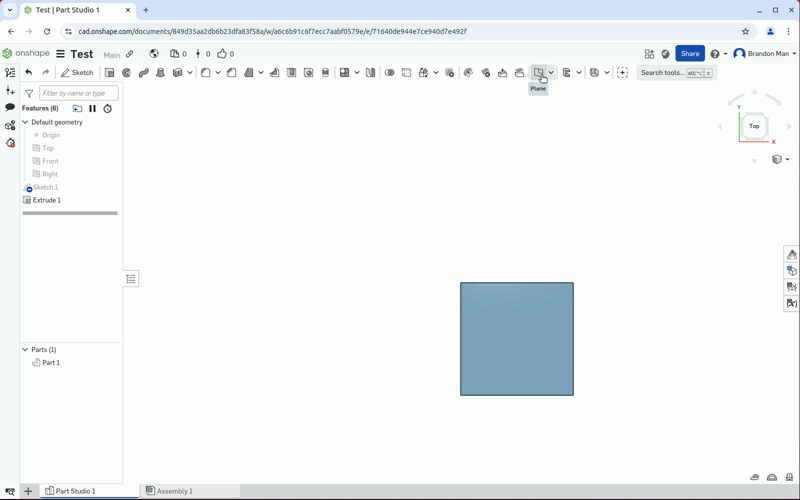
click(541, 75)
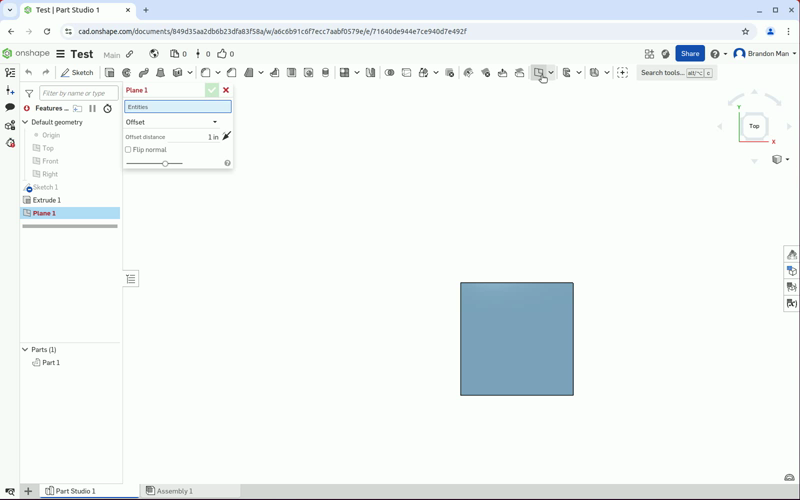
mouse_move(73, 150)
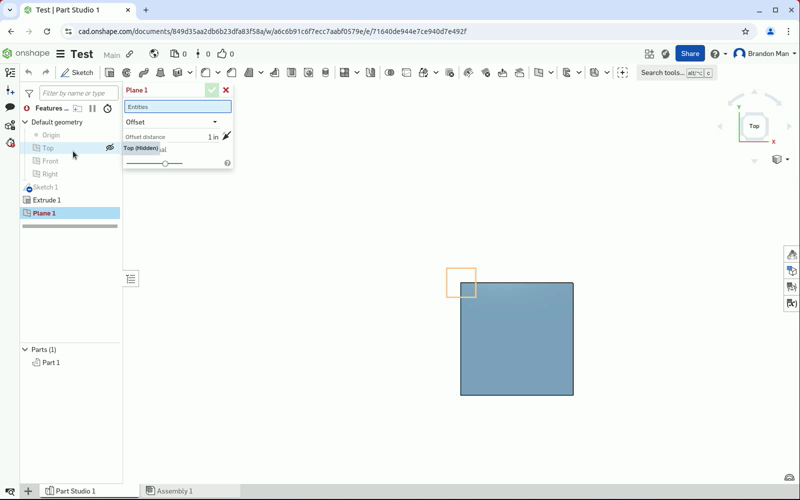
click(73, 150)
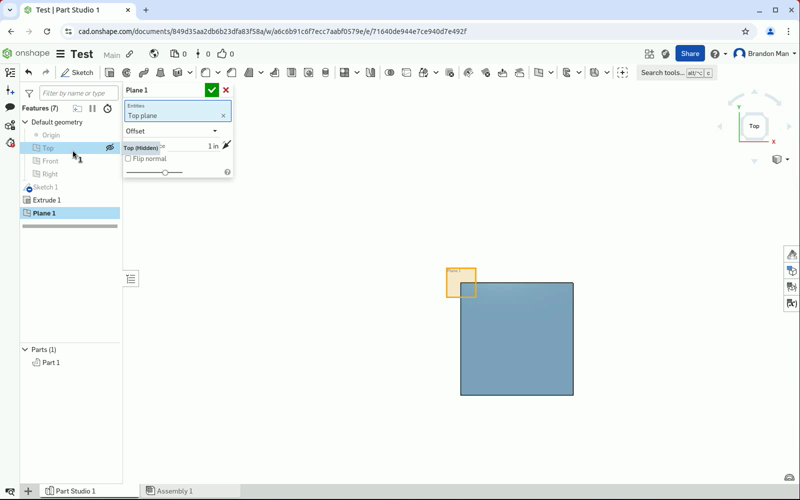
key(tab, 2)
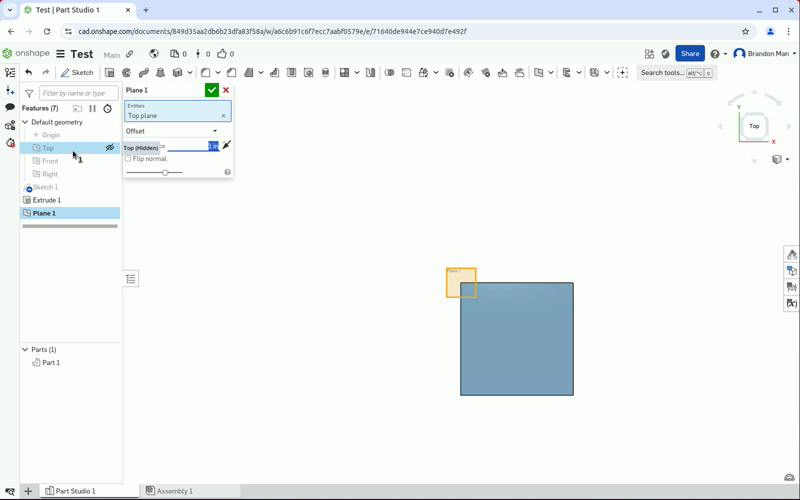
text(20.212)
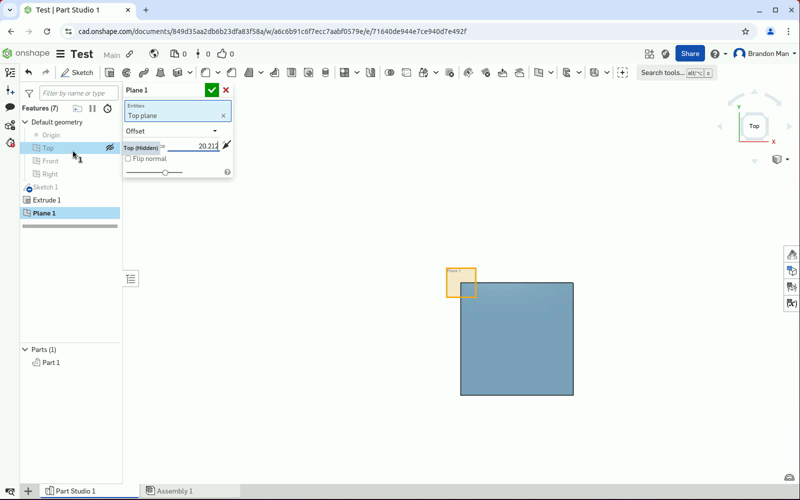
key(enter, 2)
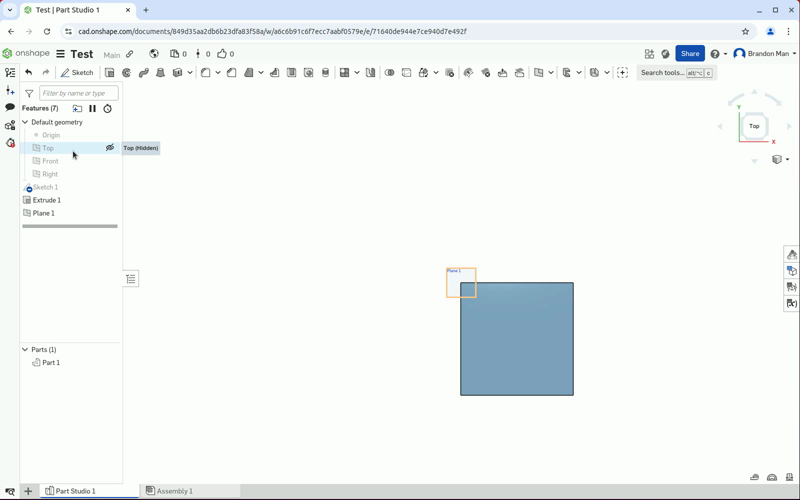
key(shift+s)
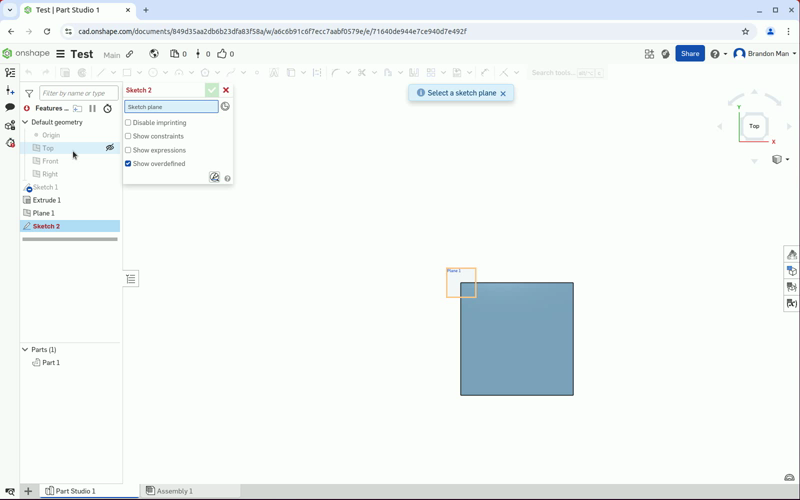
mouse_move(73, 215)
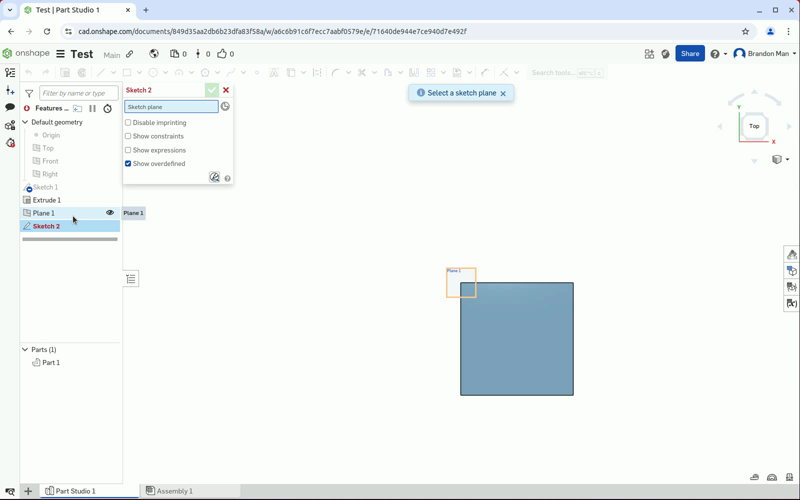
click(73, 215)
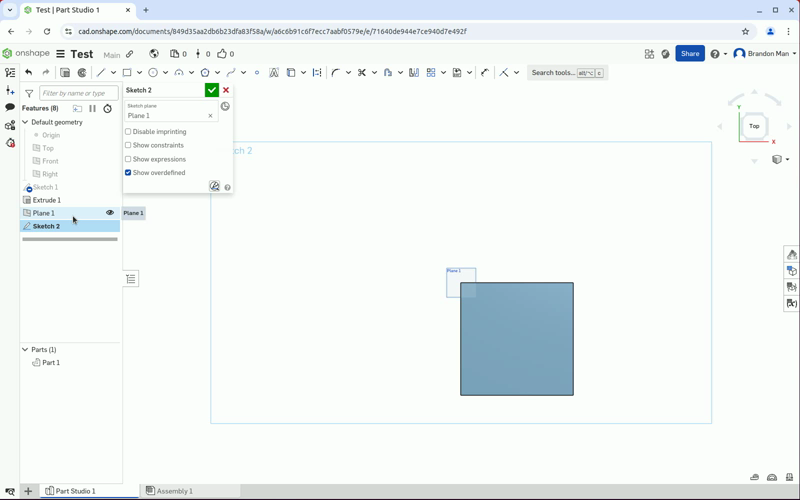
mouse_move(73, 352)
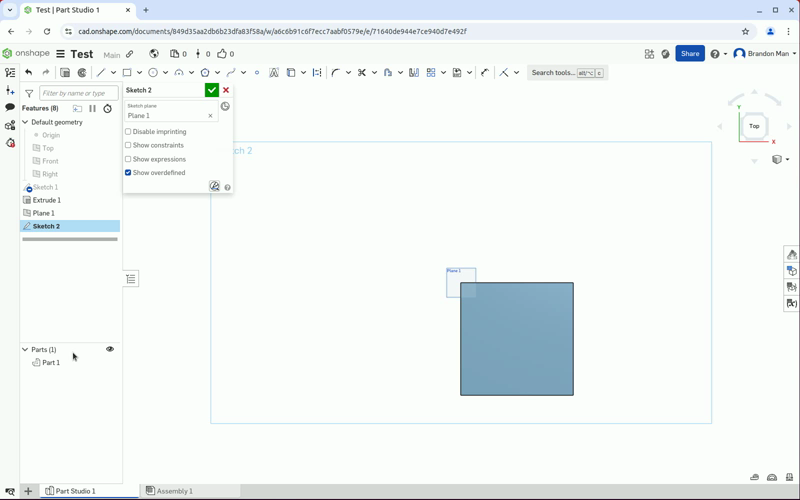
key(y)
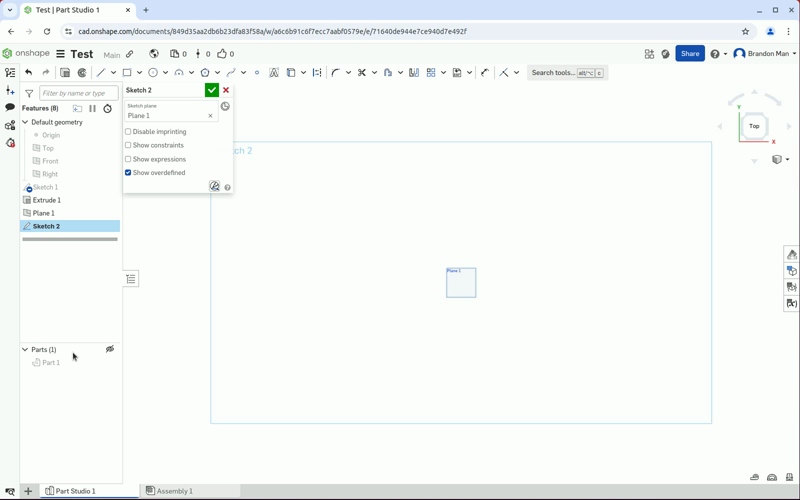
key(l)
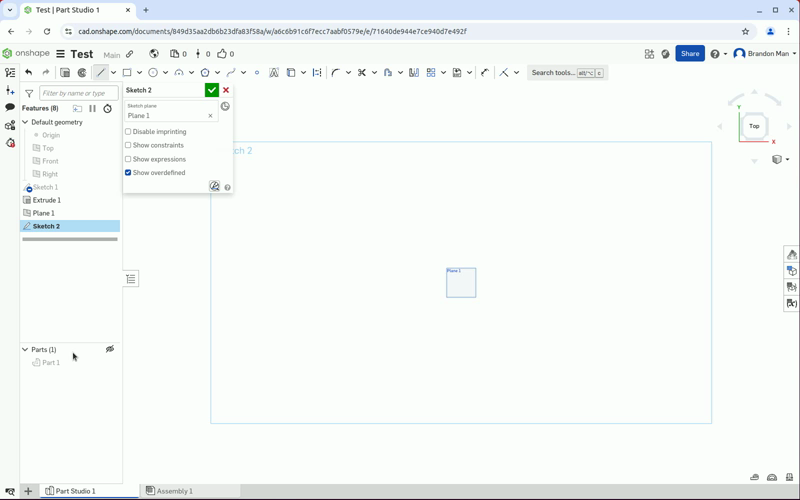
key_down(shift)
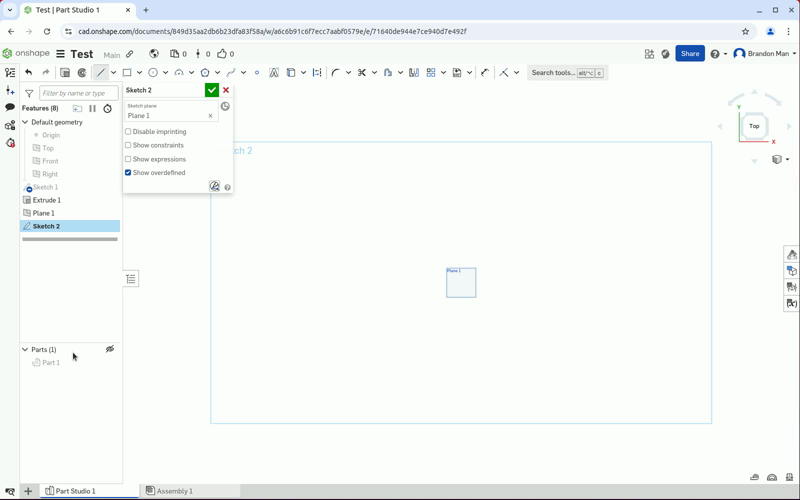
mouse_move(483, 368)
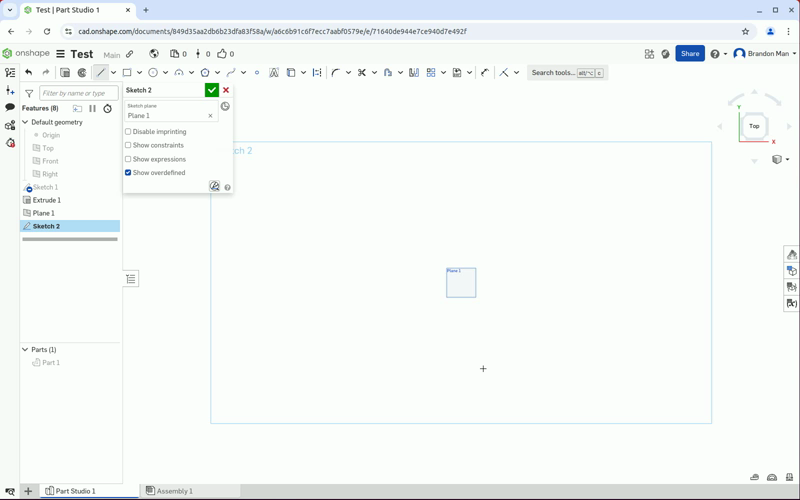
click(483, 368)
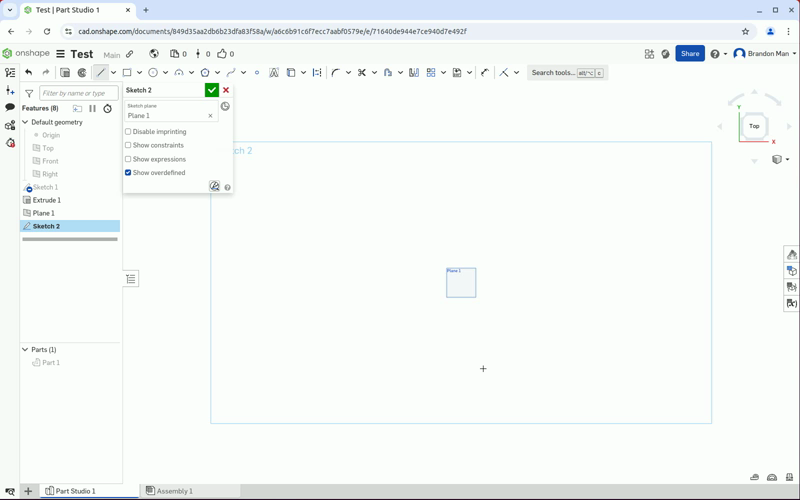
key_up(shift)
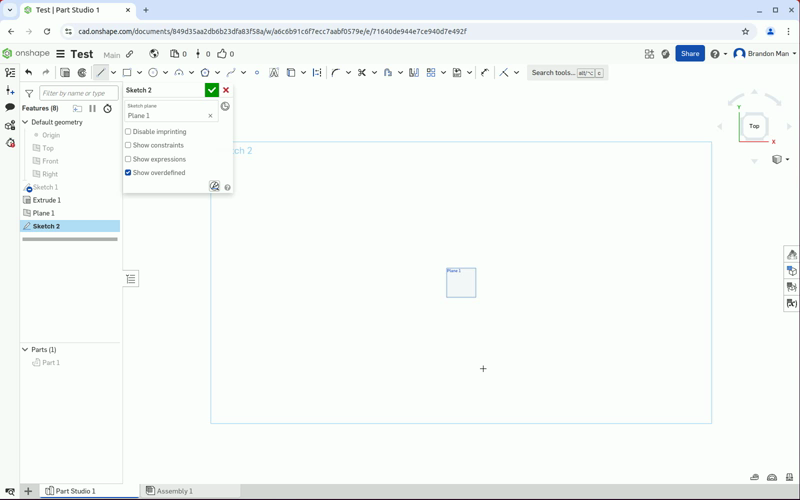
key_down(shift)
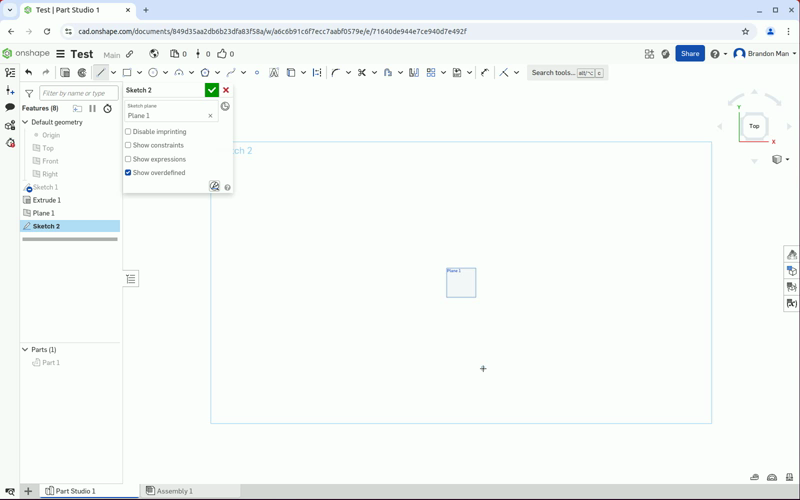
mouse_move(552, 368)
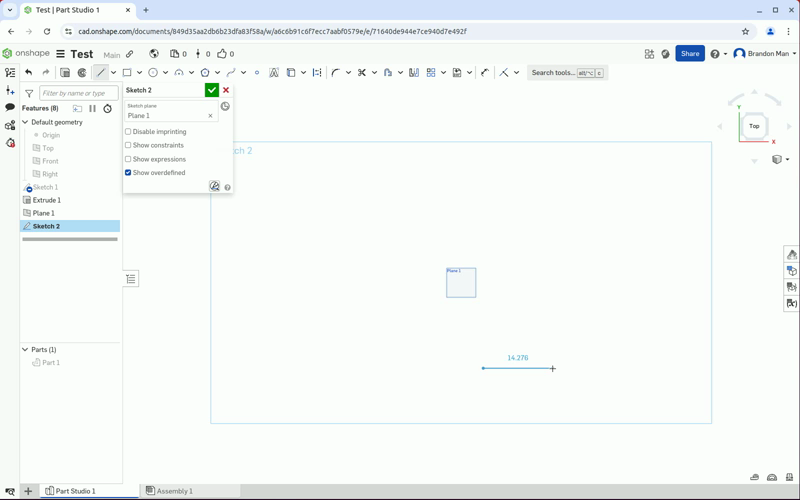
click(552, 368)
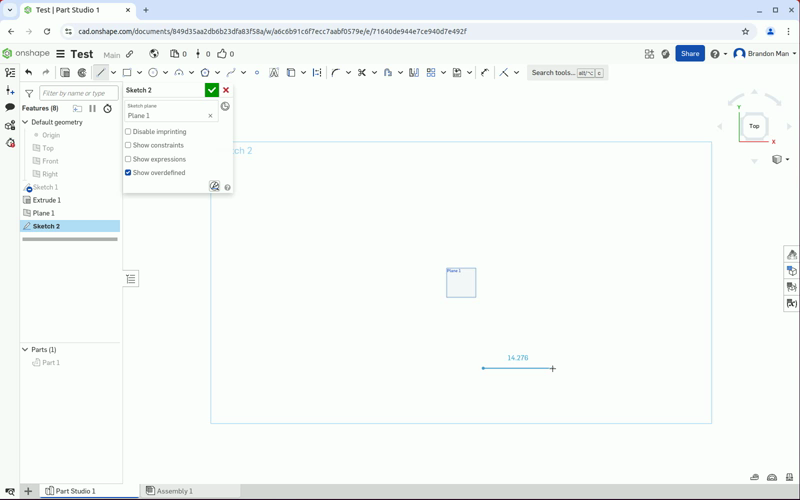
key_up(shift)
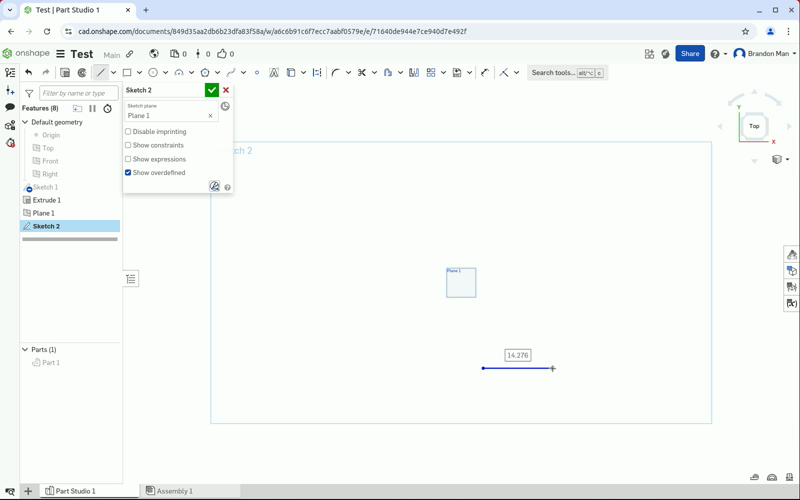
key_down(shift)
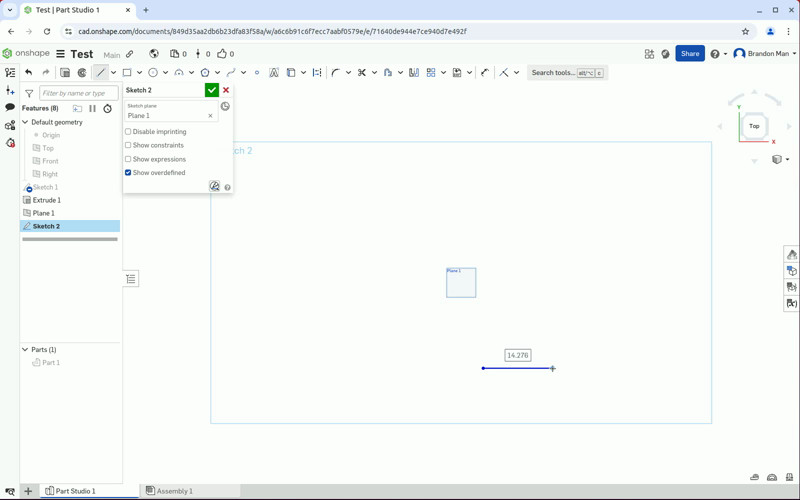
mouse_move(582, 368)
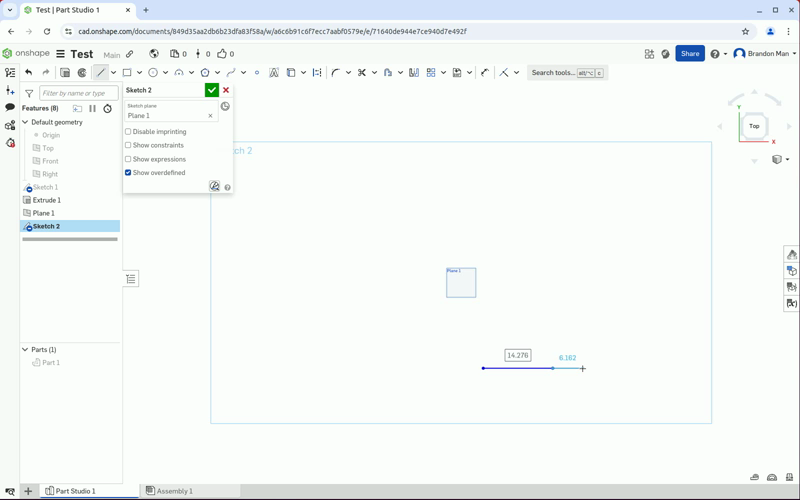
mouse_move(552, 309)
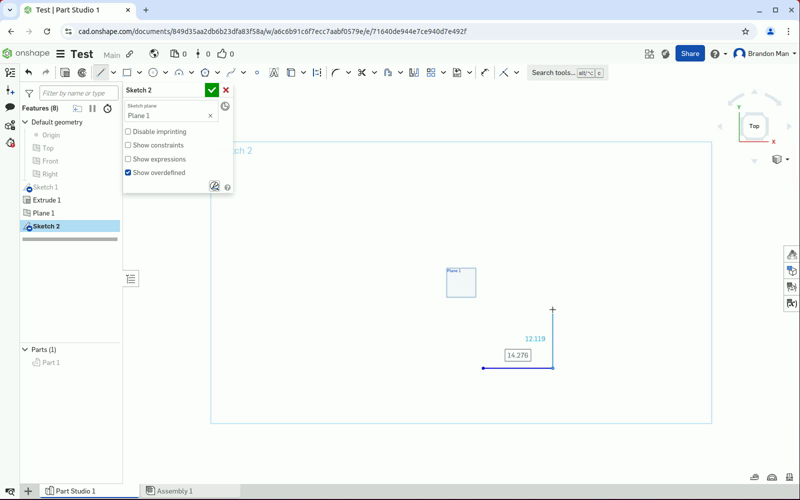
click(552, 309)
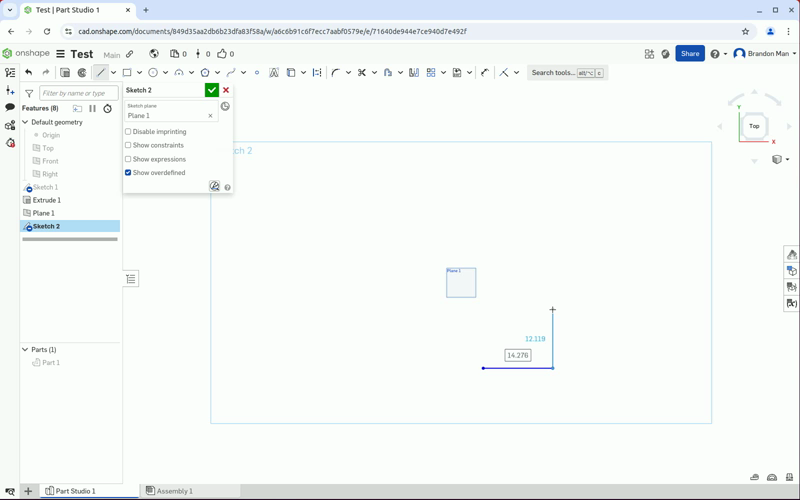
key_up(shift)
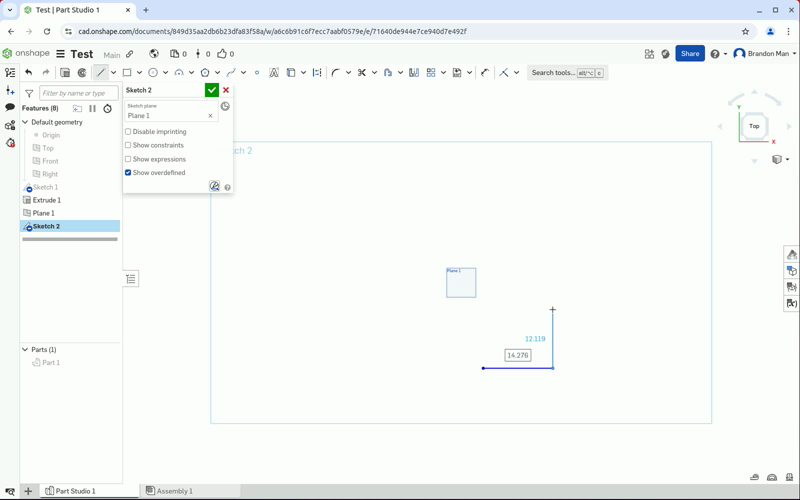
key_down(shift)
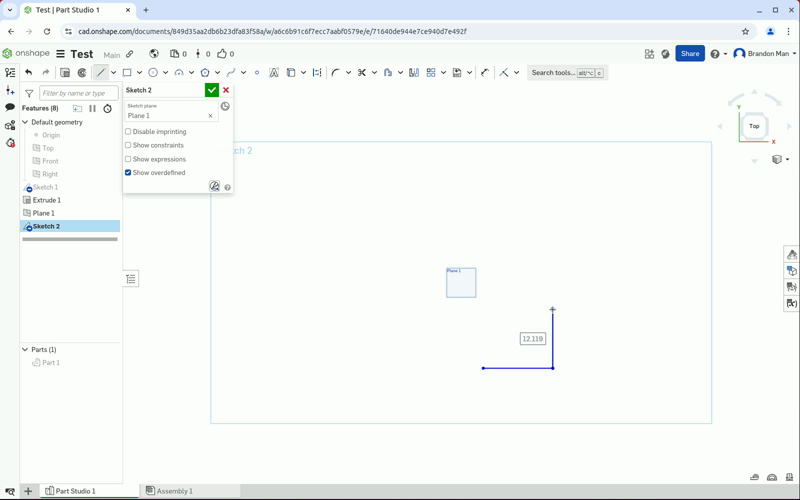
mouse_move(483, 309)
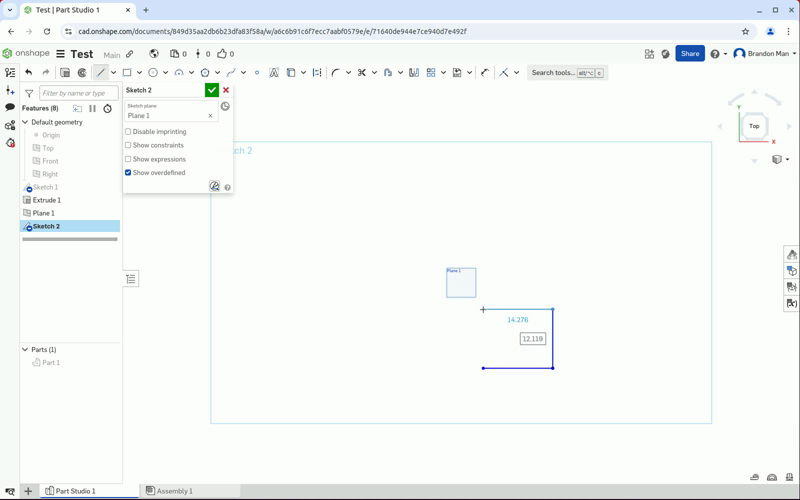
click(483, 309)
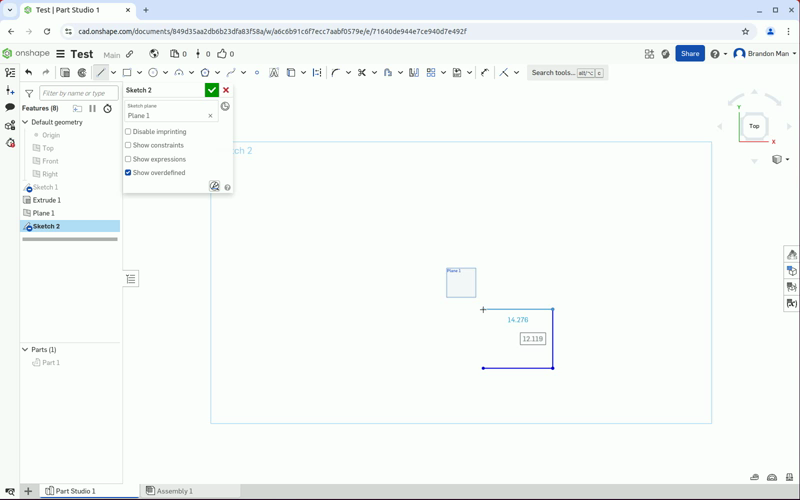
key_up(shift)
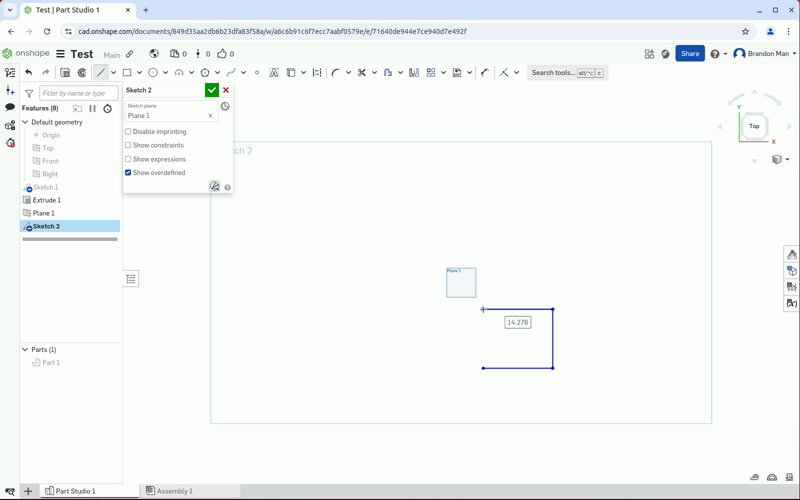
mouse_move(513, 309)
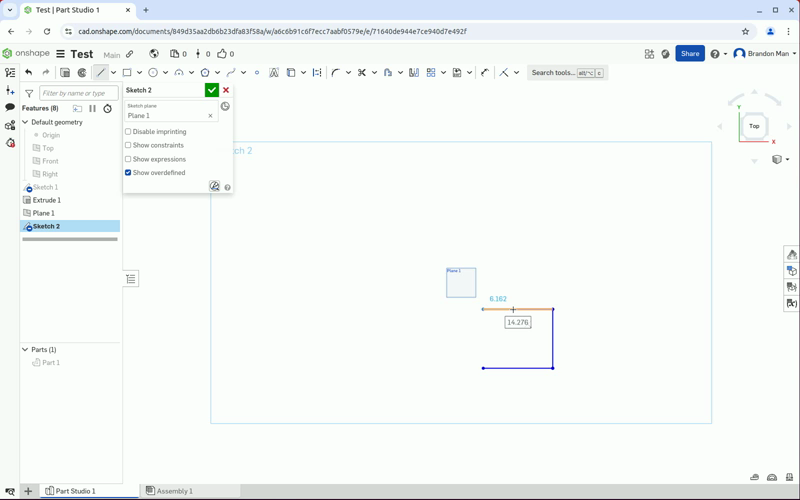
key_down(shift)
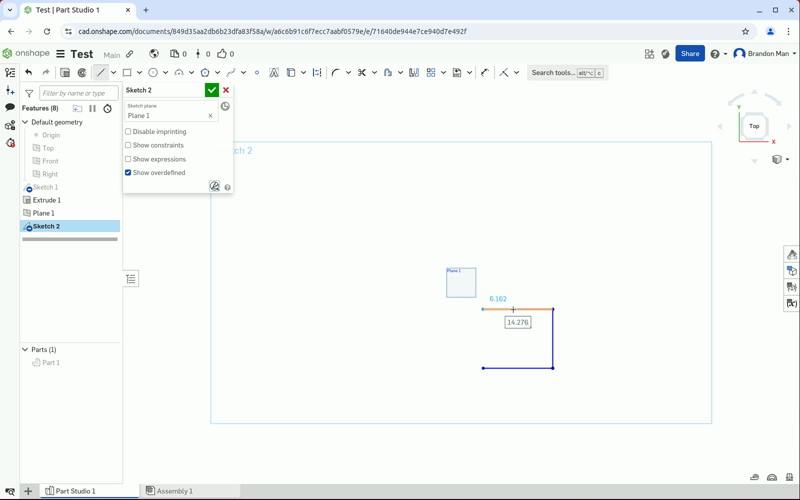
mouse_move(483, 368)
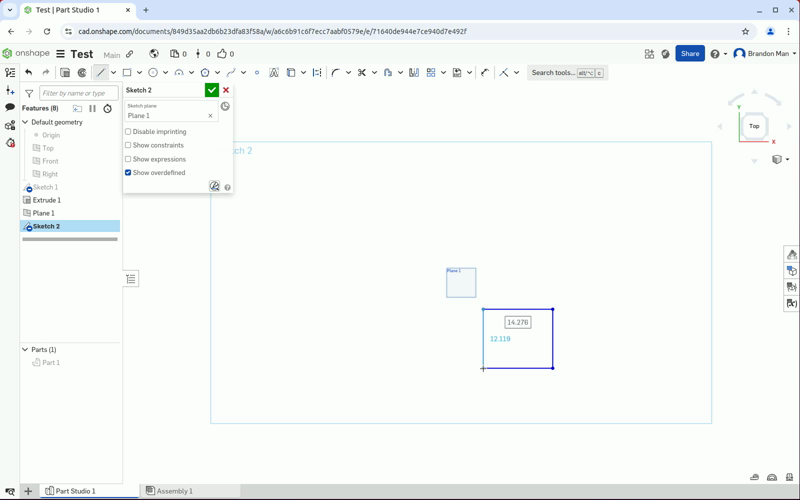
key_up(shift)
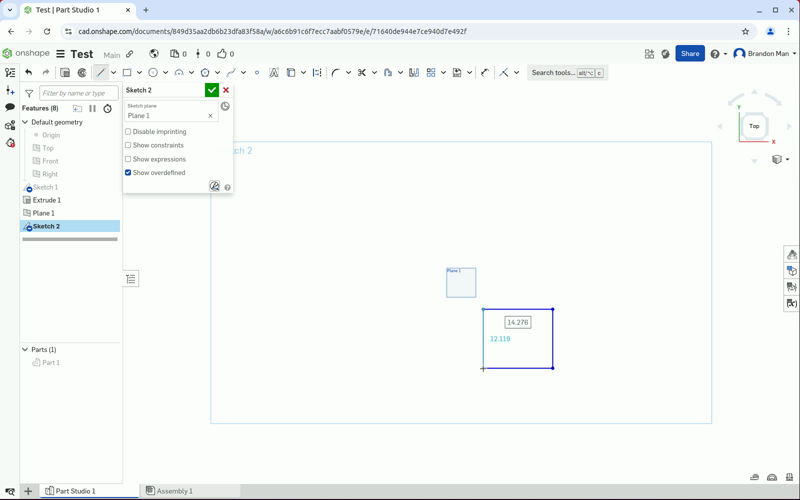
click(483, 368)
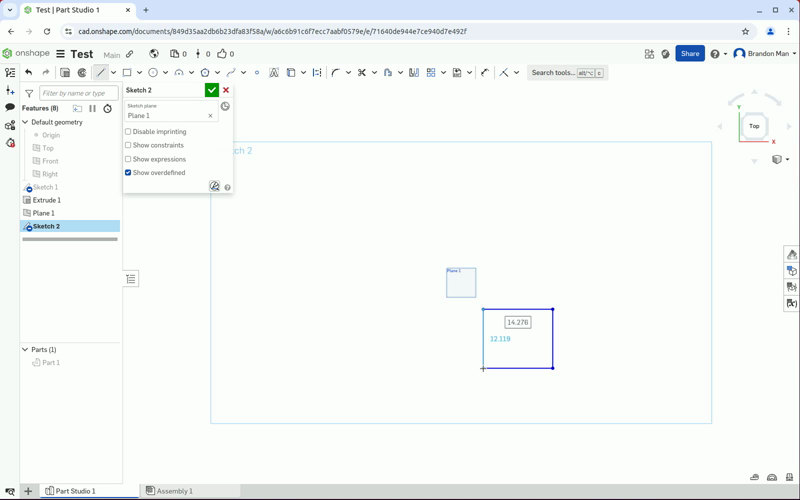
key(esc)
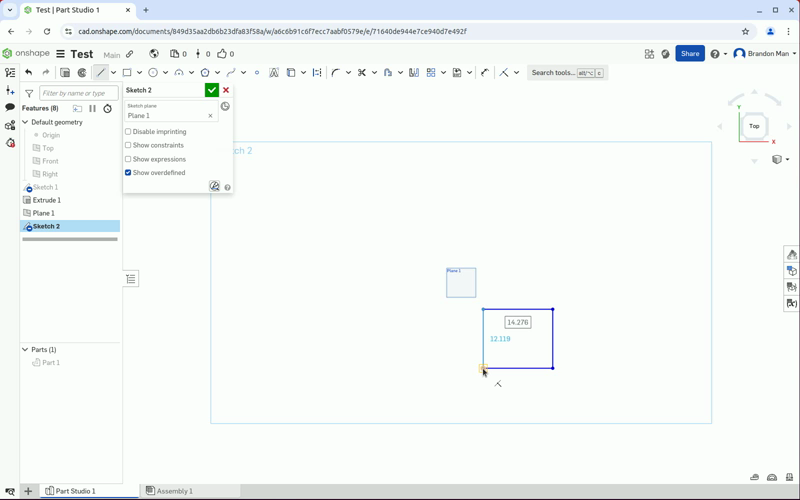
mouse_move(514, 336)
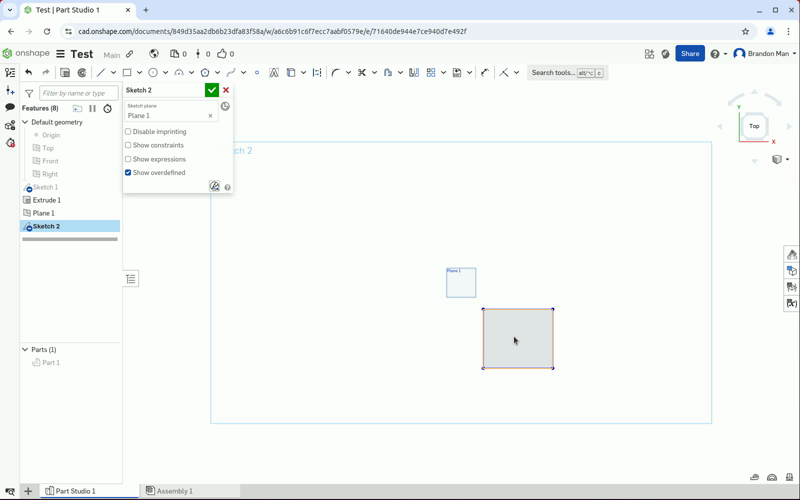
click(514, 336)
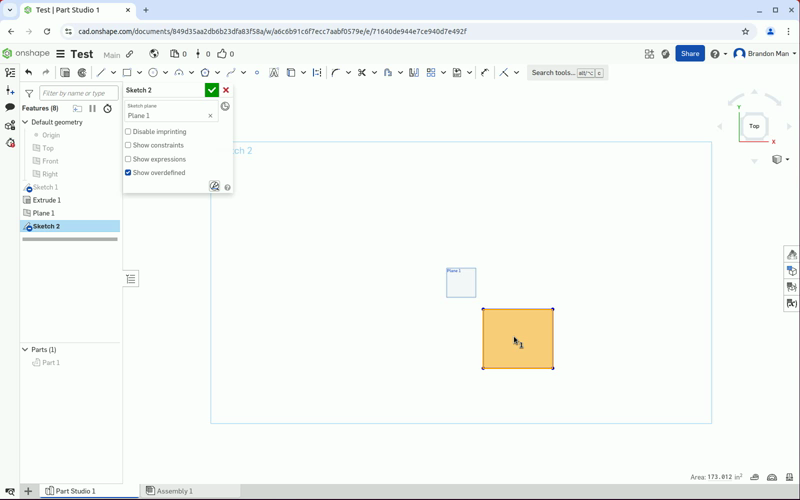
mouse_move(73, 352)
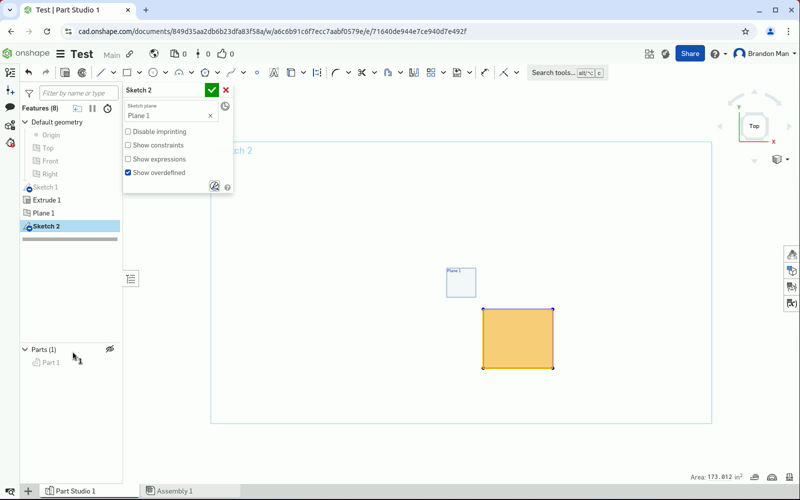
key(shift+y)
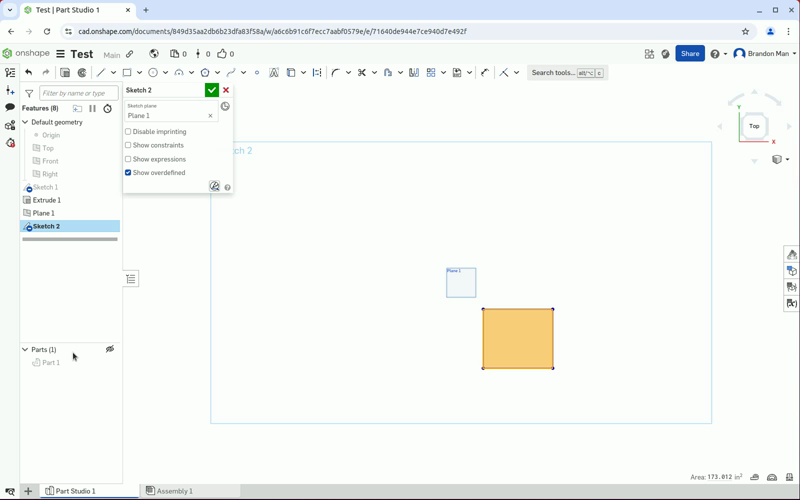
key(shift+e)
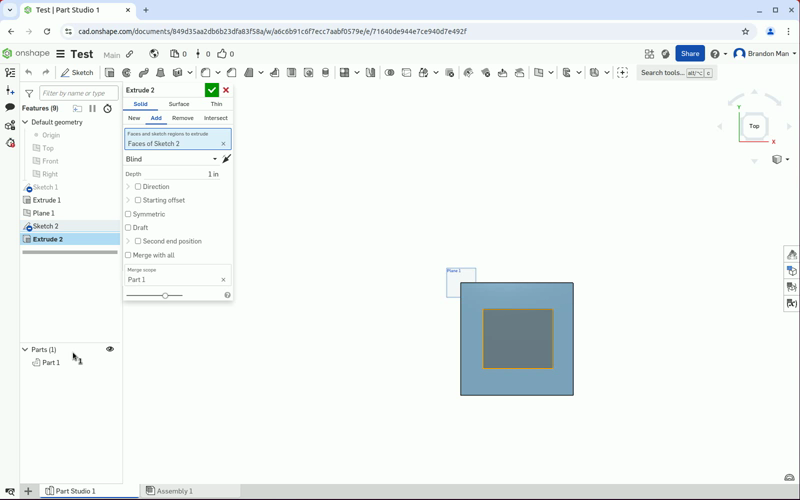
mouse_move(143, 106)
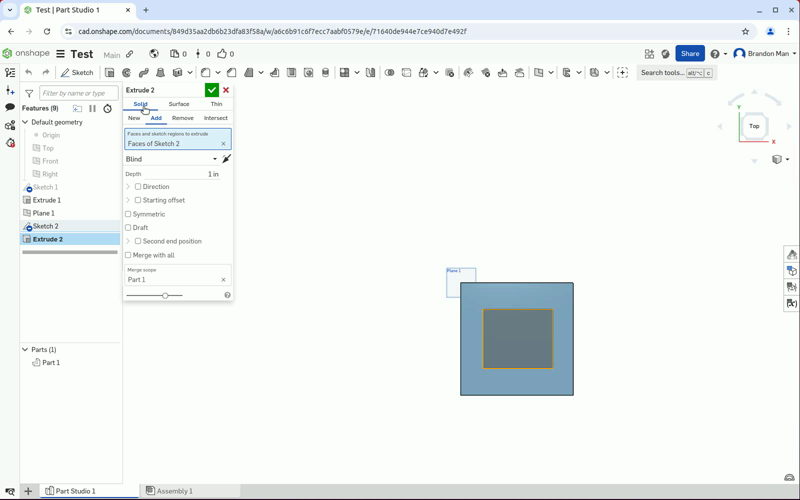
click(143, 106)
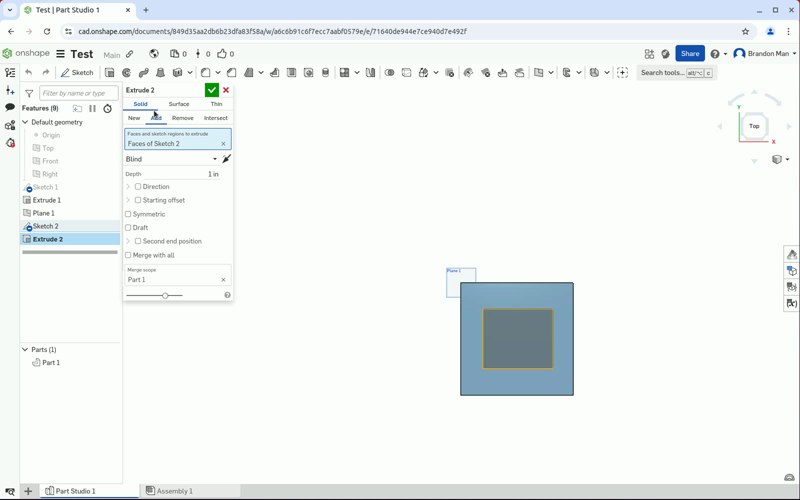
mouse_move(186, 120)
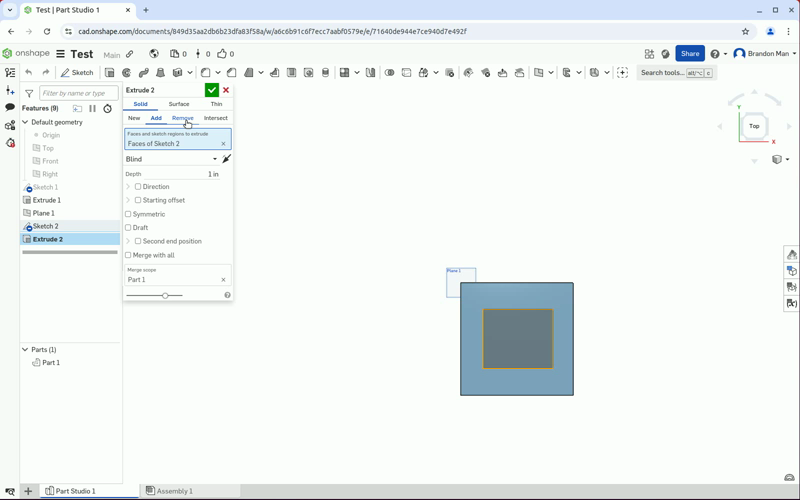
click(186, 120)
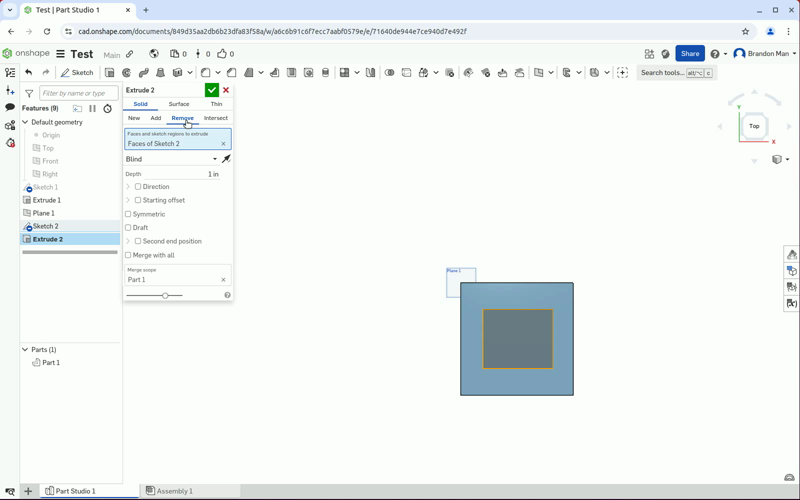
key(tab, 4)
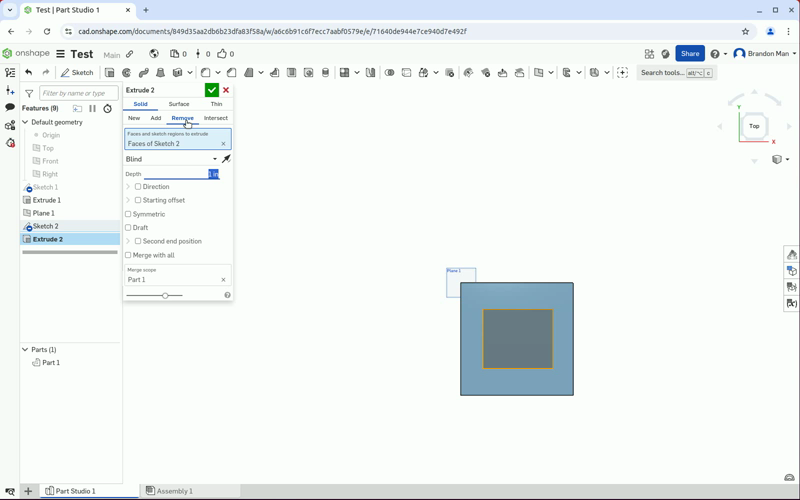
text(12.276)
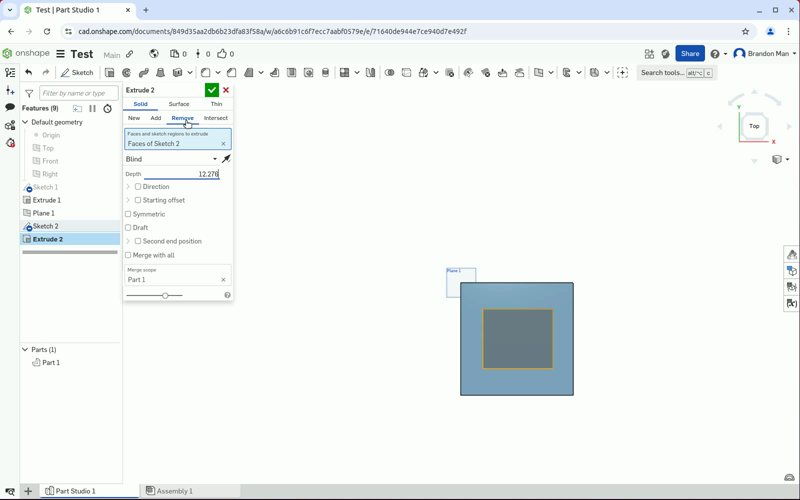
key(tab, 6)
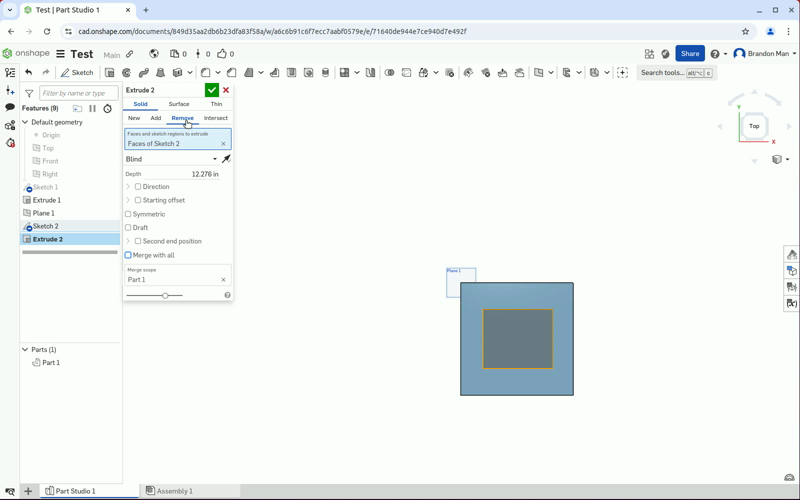
key(space)
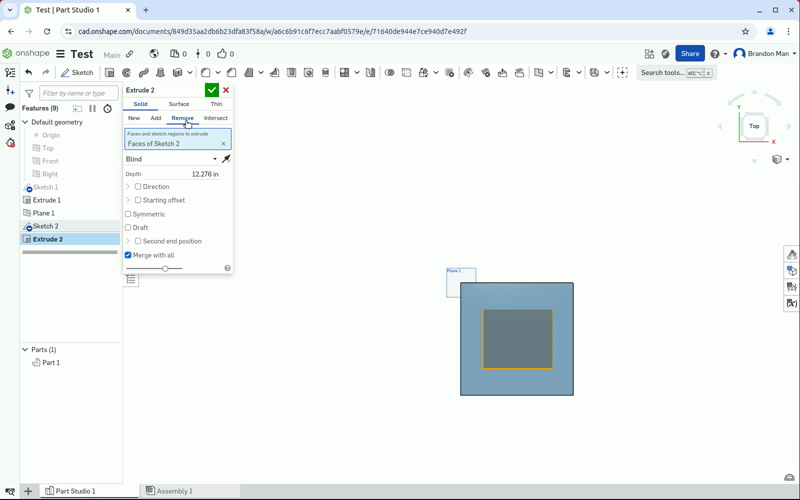
key(enter)
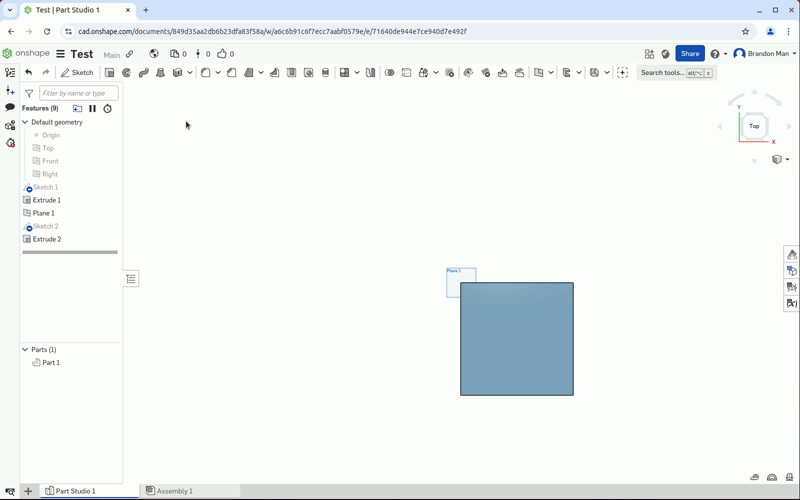
key(shift+h)
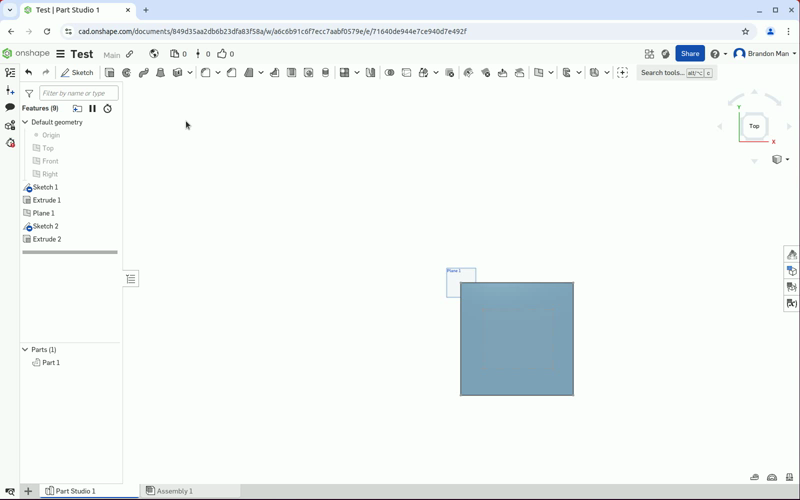
key(shift+h)
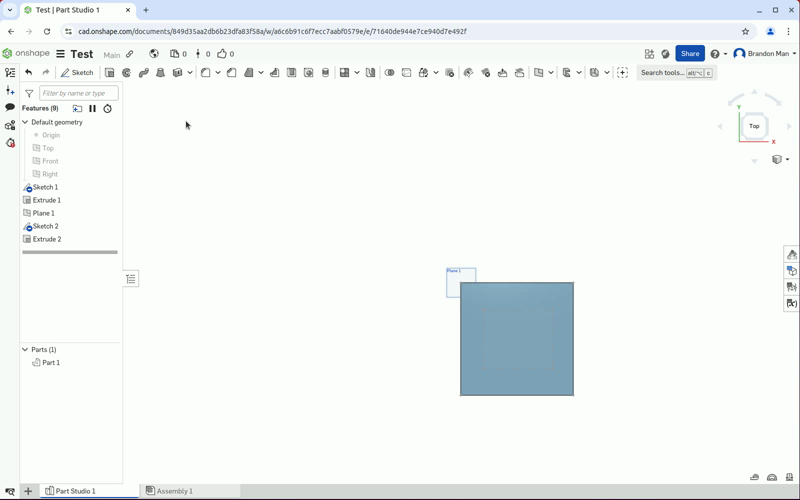
key(shift+7)
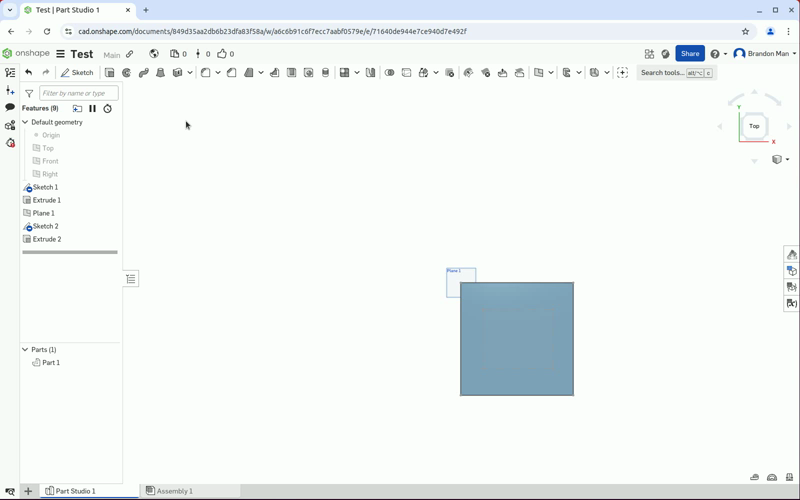
key(up, 3)
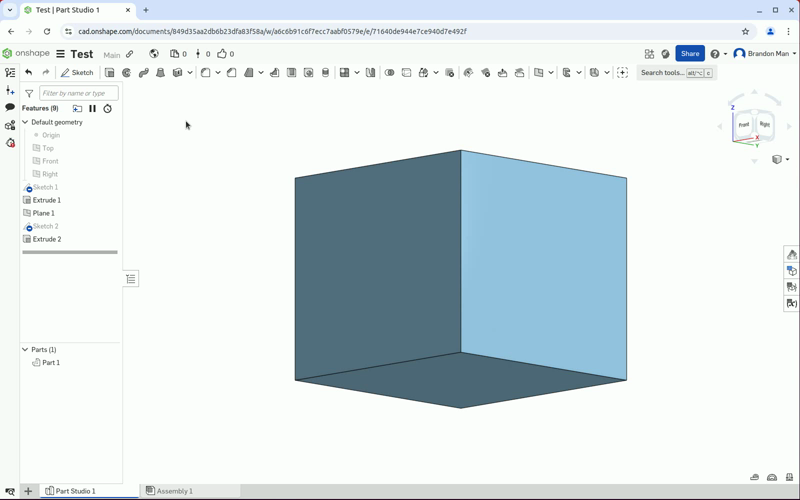
key(left, 3)
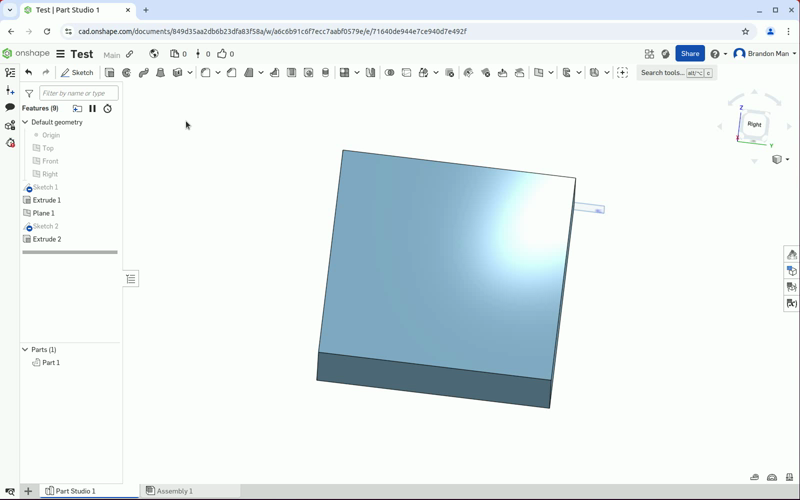
key(right, 3)
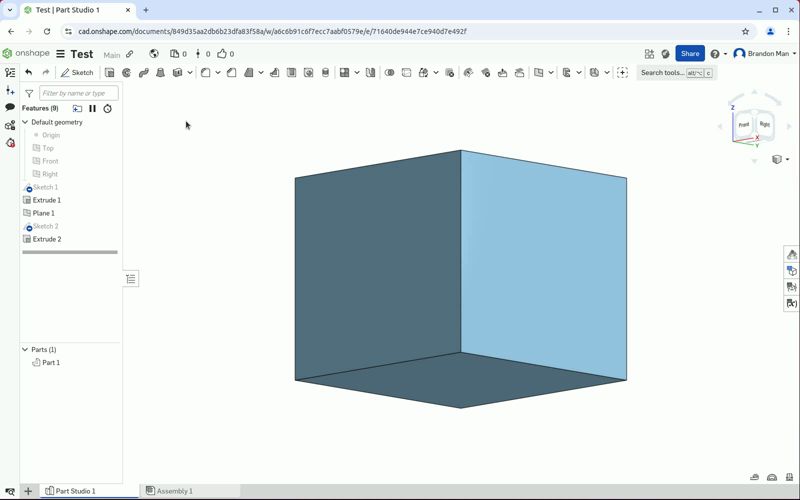
key(down, 3)
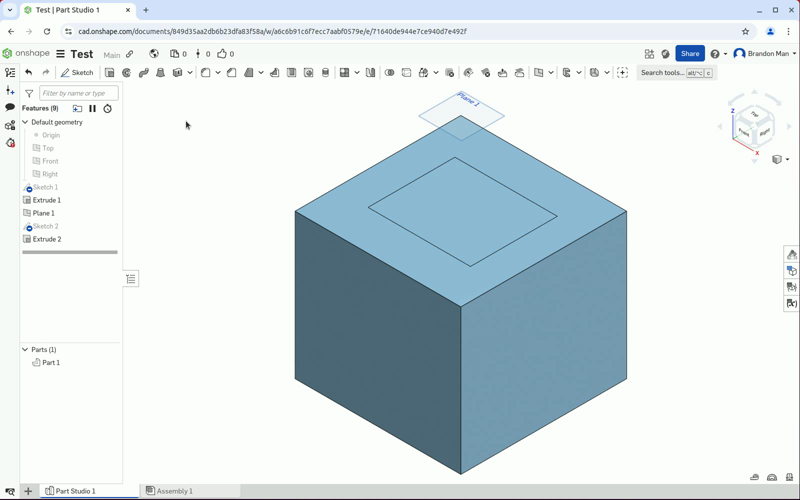
mouse_move(73, 189)
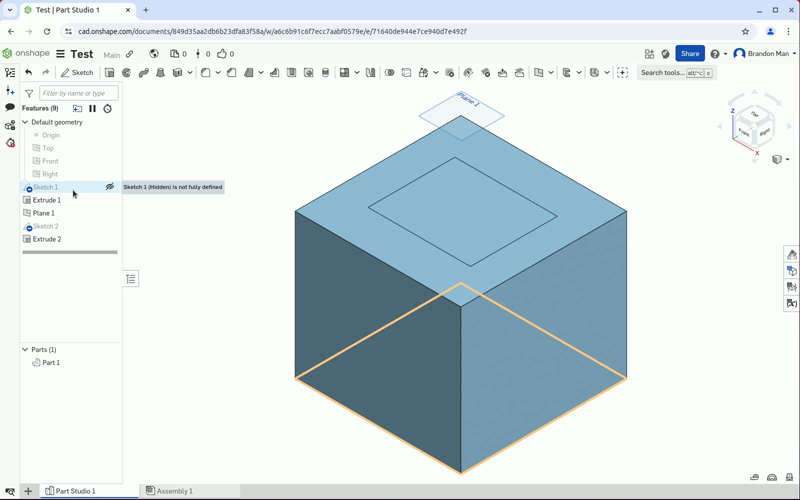
click(73, 189)